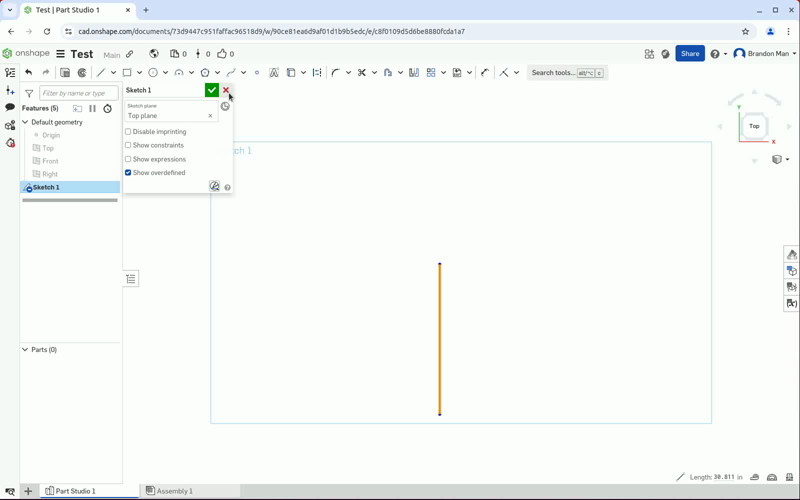
key(shift+h)
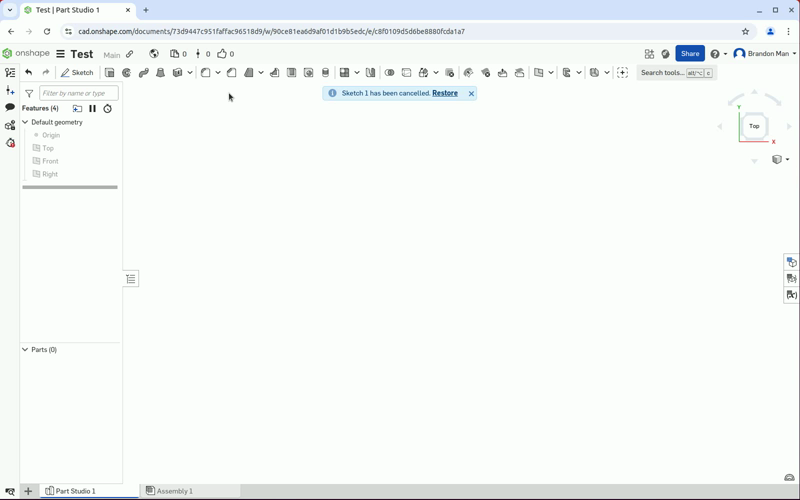
mouse_move(73, 352)
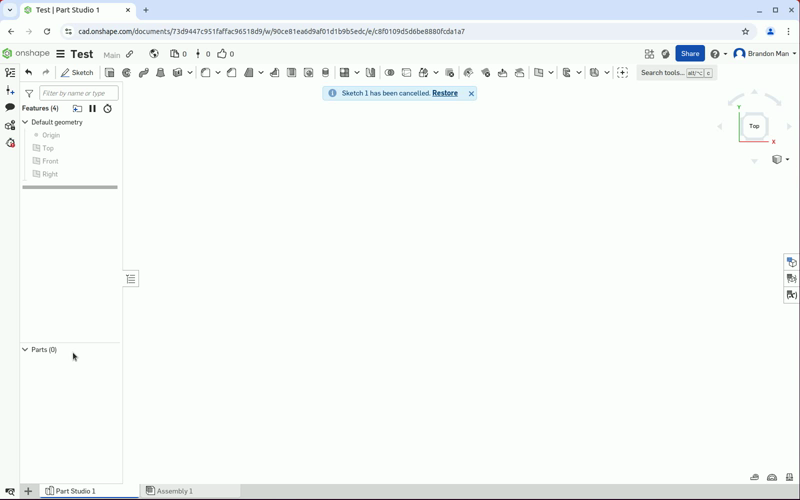
key(y)
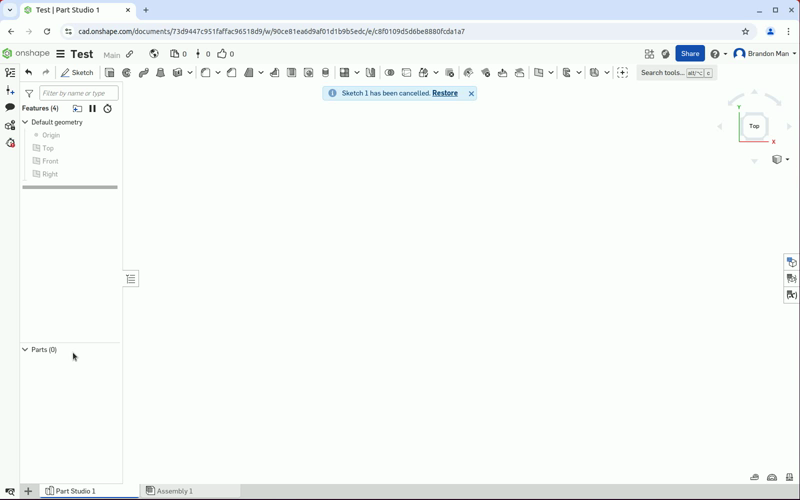
key(shift+p)
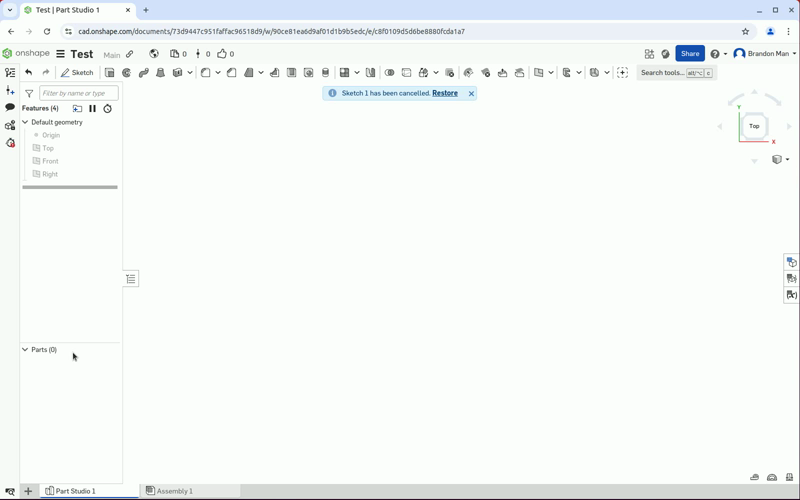
key(space)
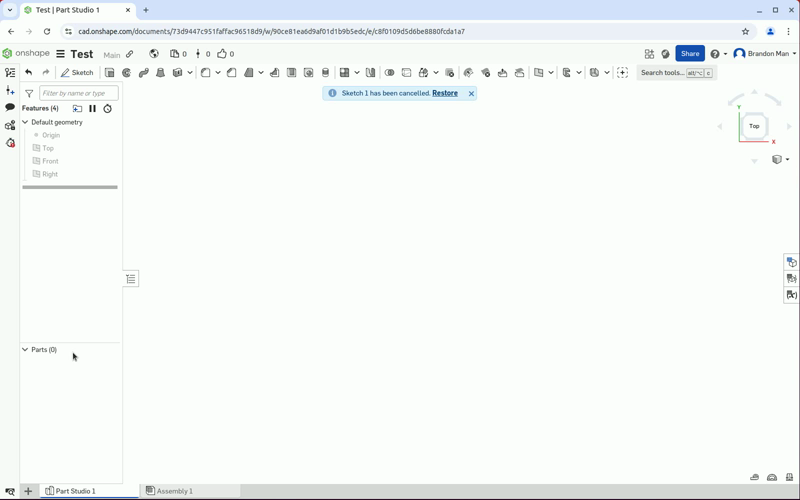
key_down(shift)
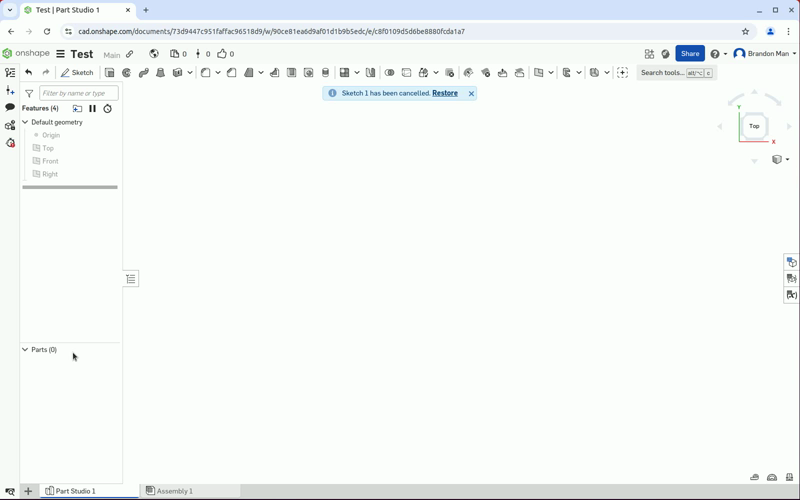
key(up)
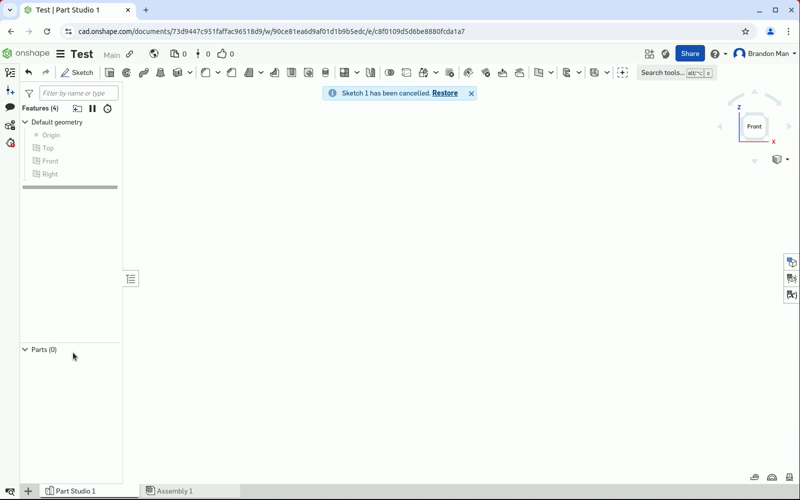
key_up(shift)
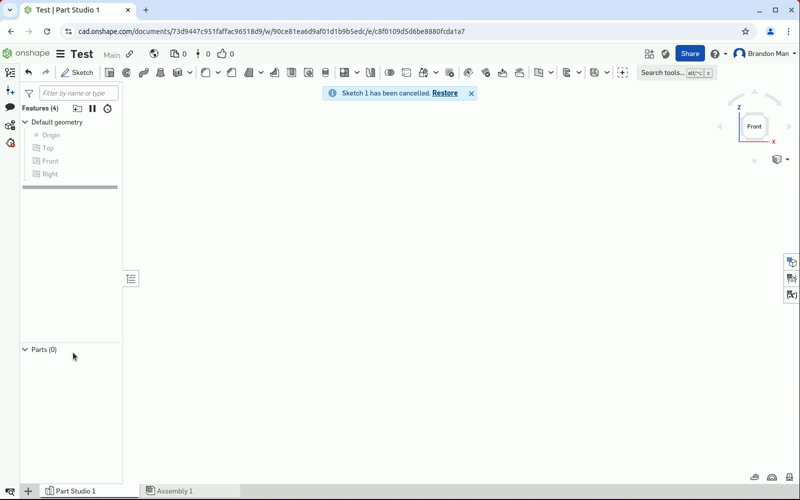
mouse_move(73, 352)
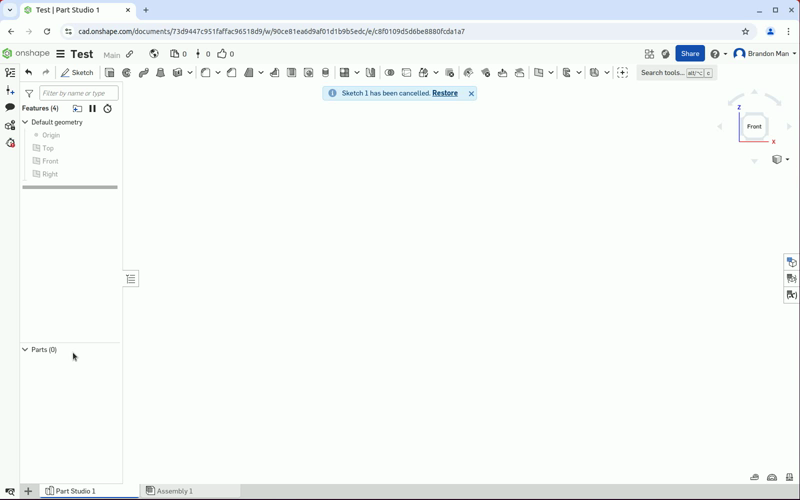
key(shift+y)
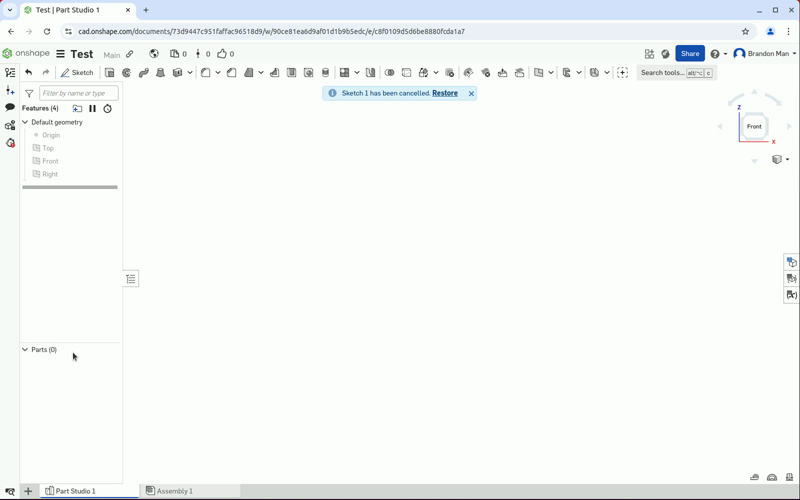
key(shift+s)
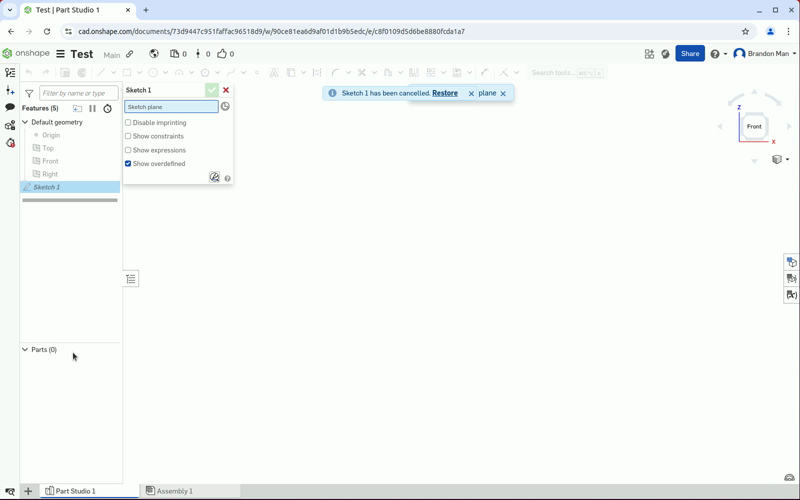
mouse_move(73, 163)
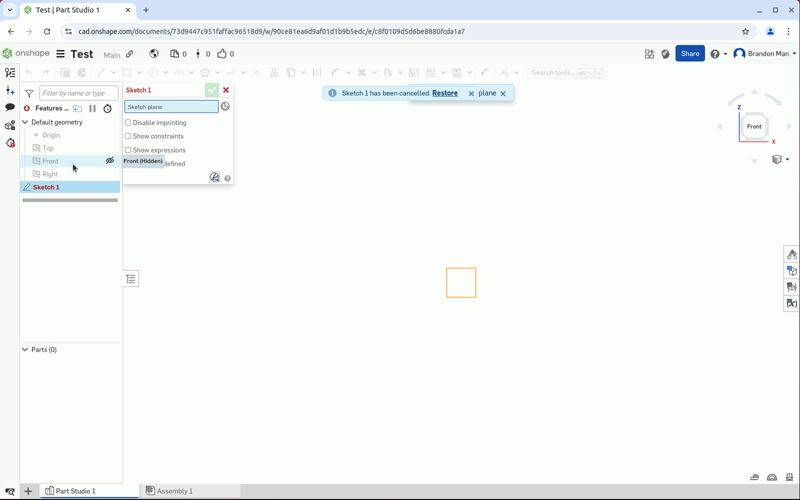
click(73, 163)
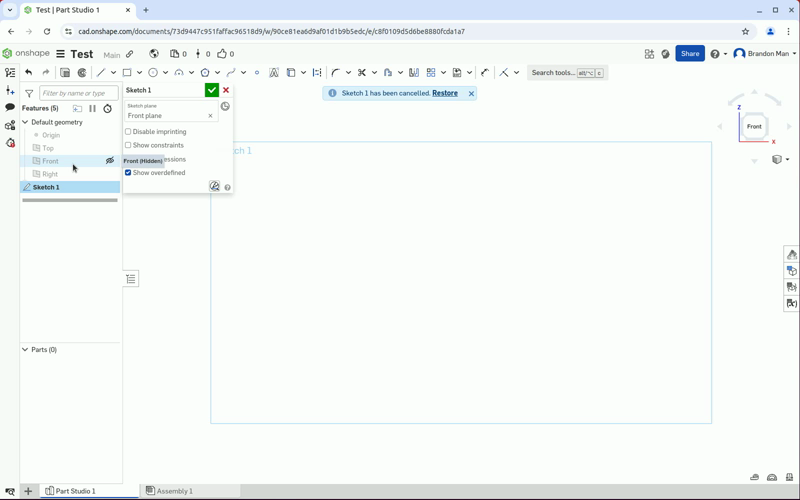
mouse_move(73, 352)
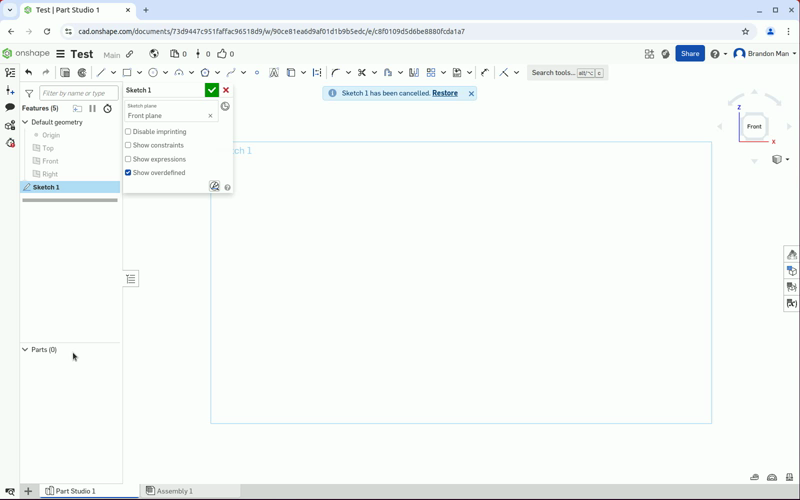
key(y)
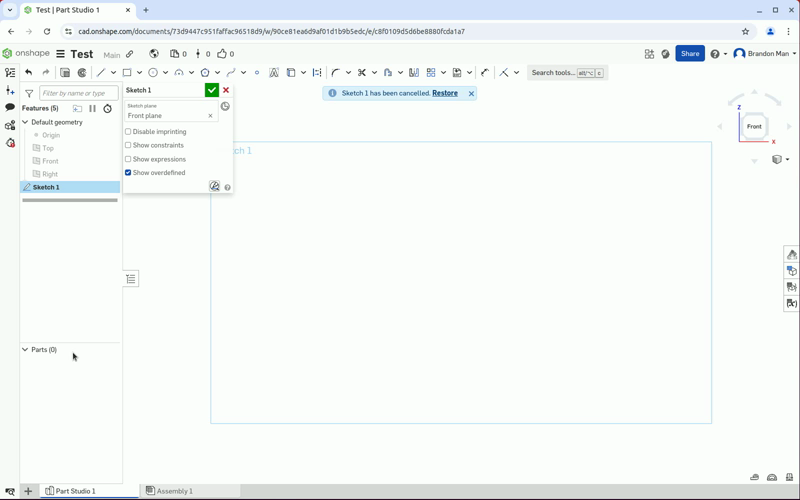
key(c)
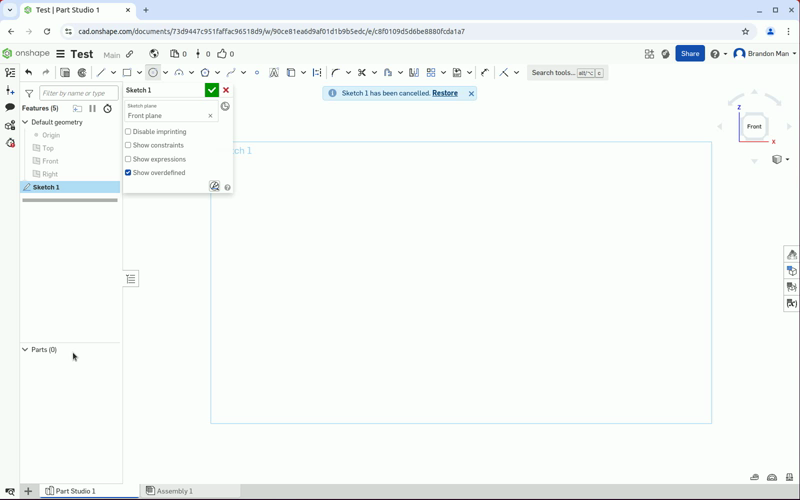
key_down(shift)
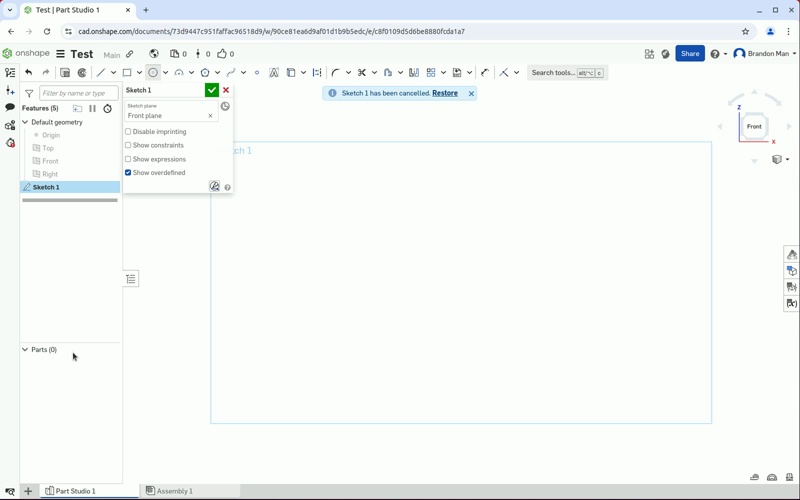
mouse_move(351, 282)
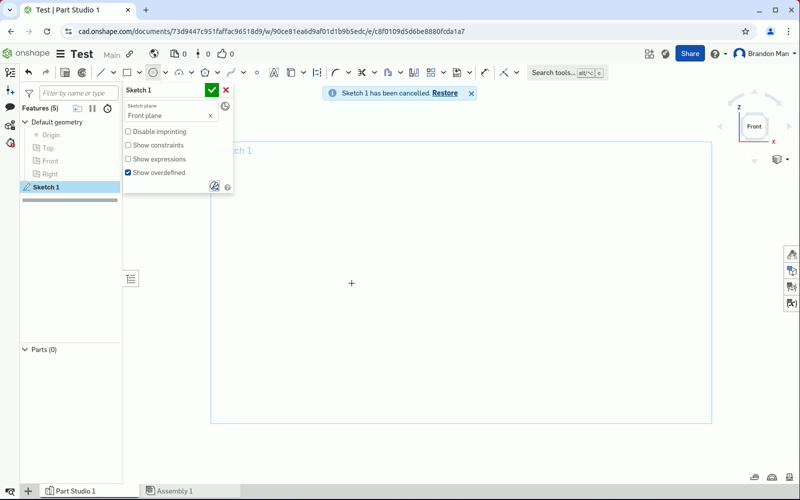
click(351, 282)
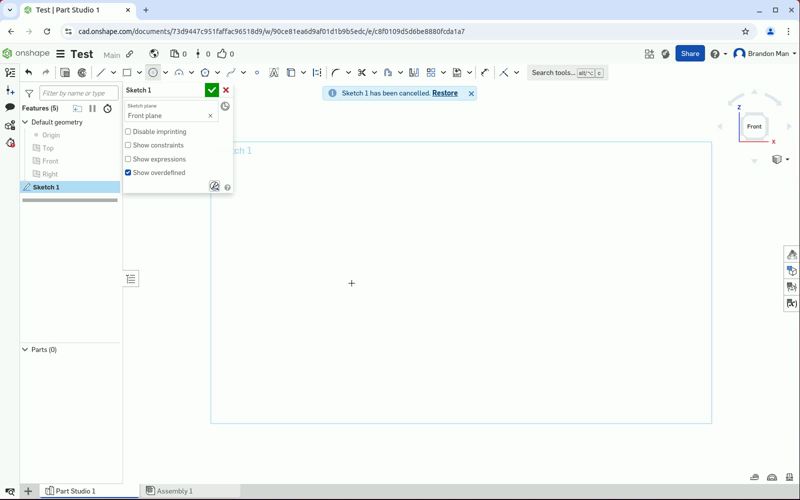
key_up(shift)
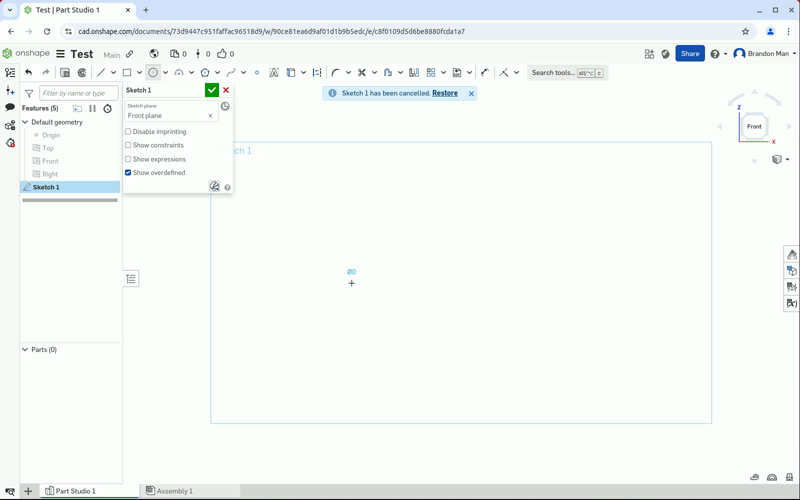
mouse_move(355, 282)
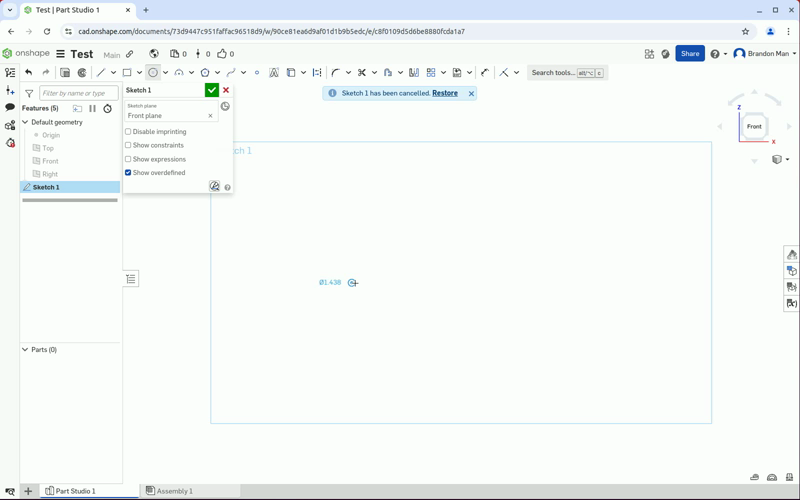
click(355, 282)
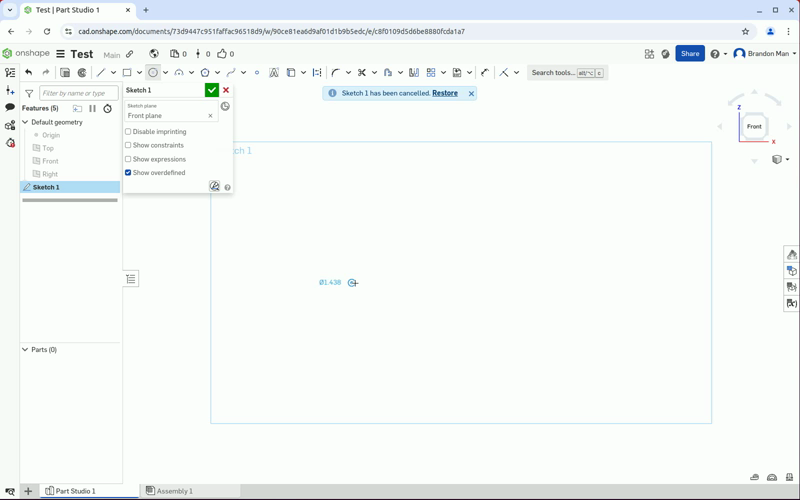
key(esc)
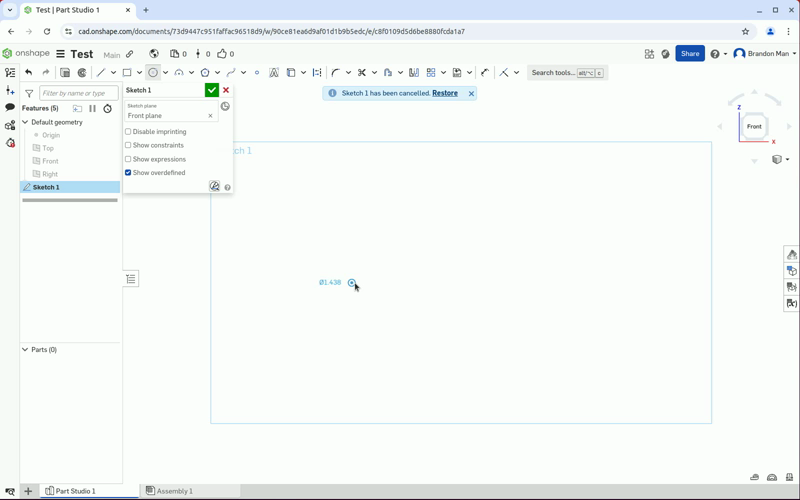
mouse_move(353, 283)
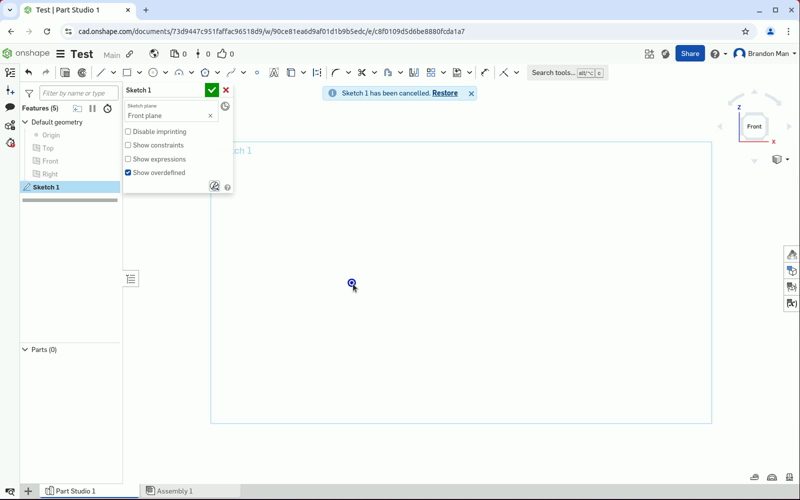
scroll(6)
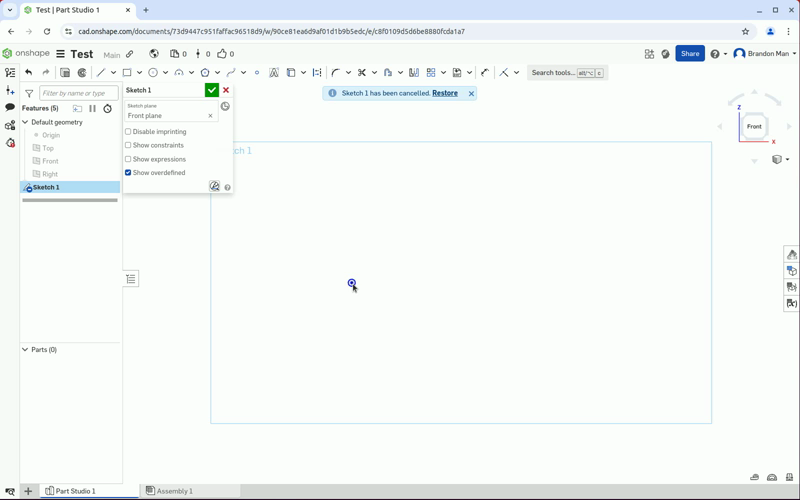
scroll(6)
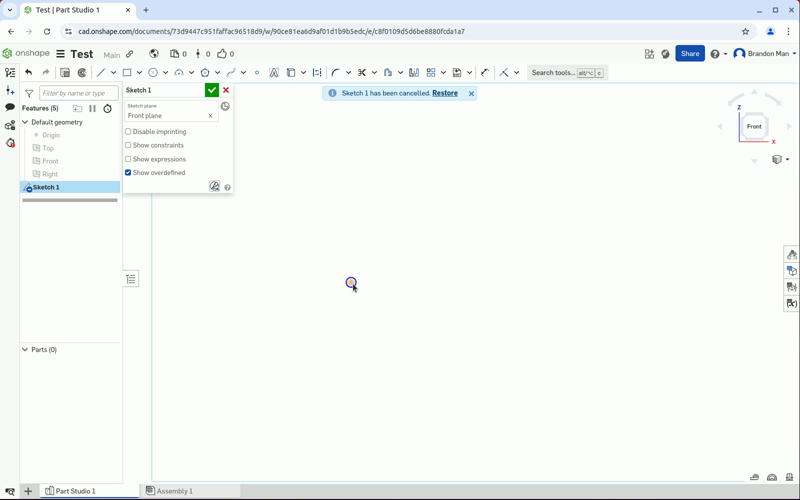
scroll(6)
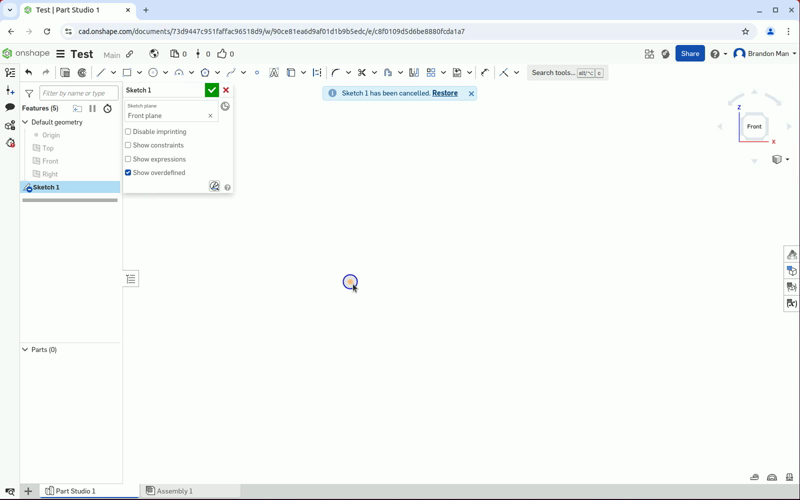
scroll(6)
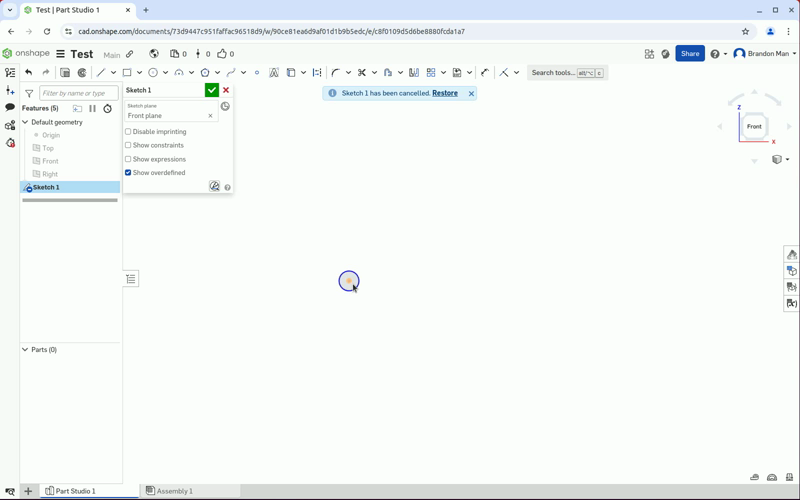
scroll(6)
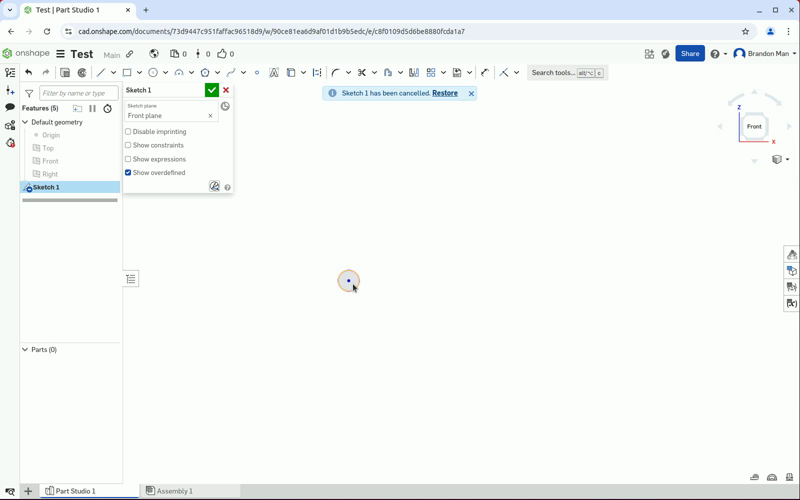
scroll(6)
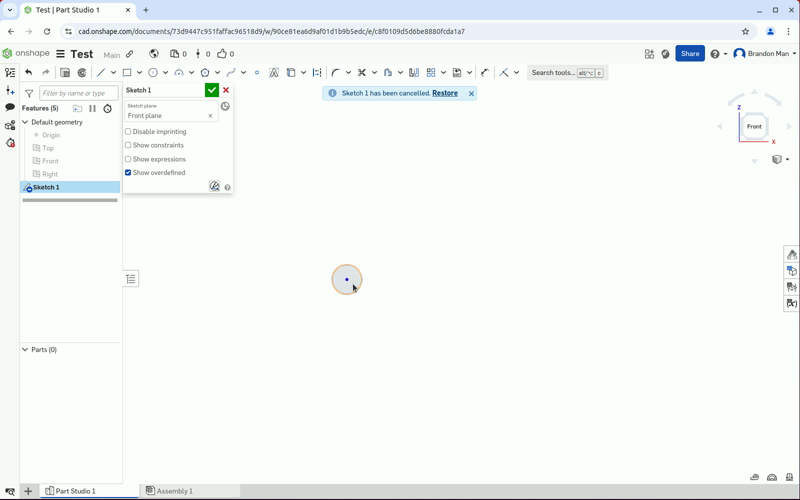
scroll(6)
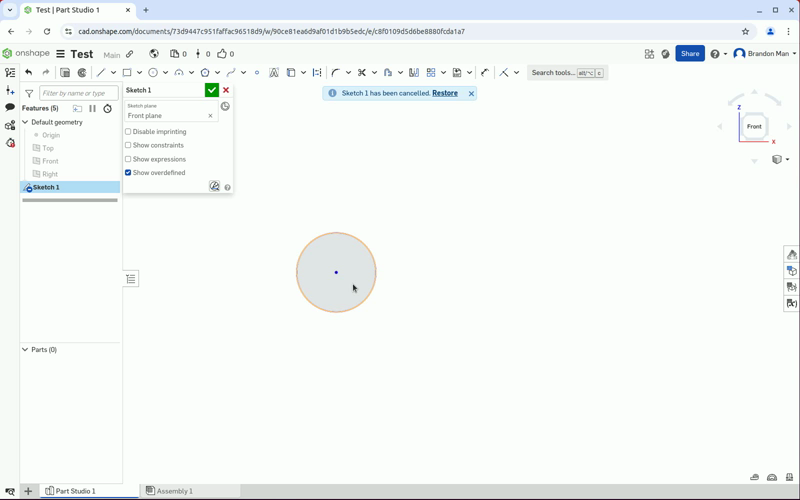
click(353, 283)
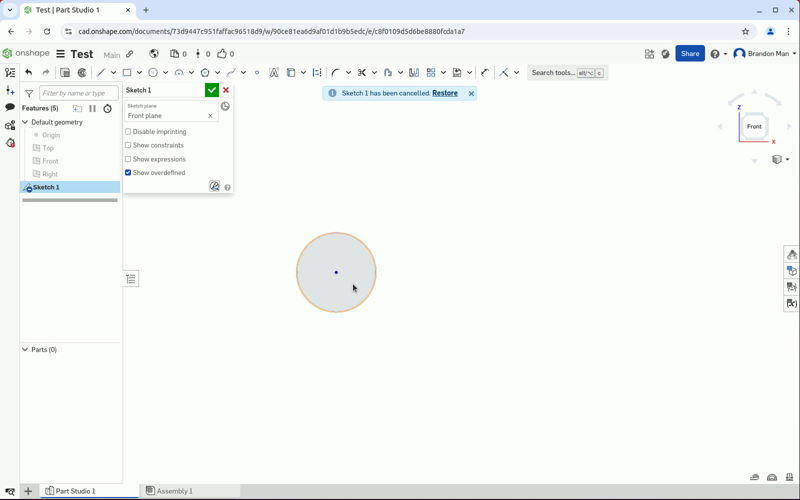
scroll(-6)
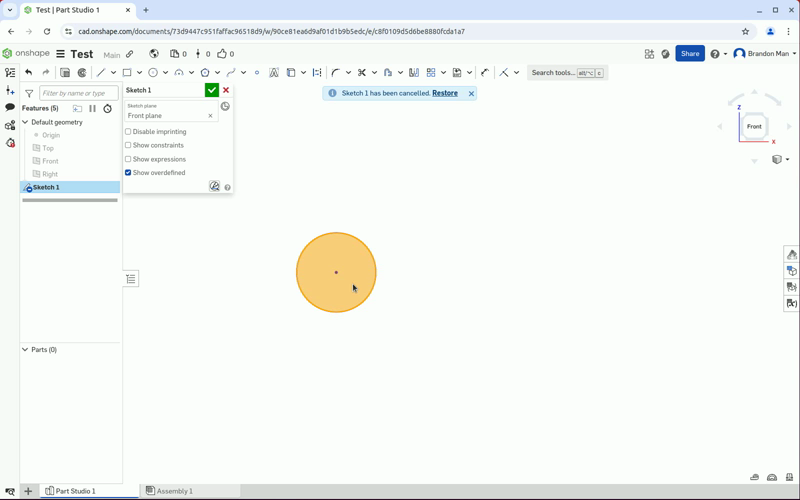
scroll(-6)
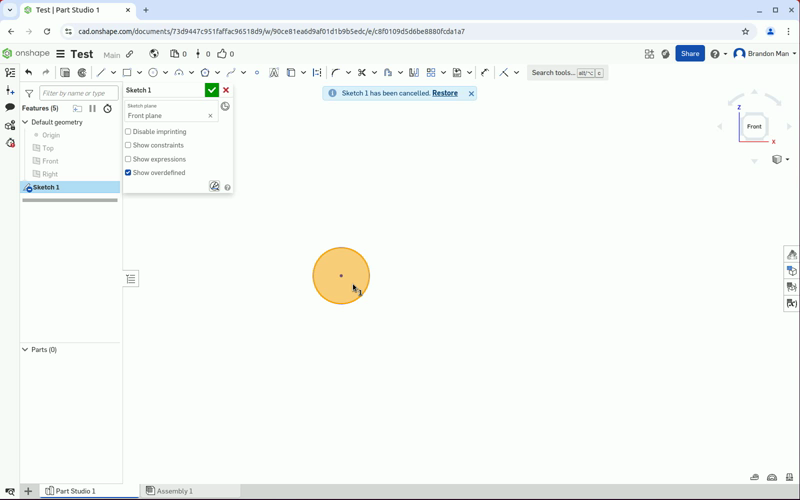
scroll(-6)
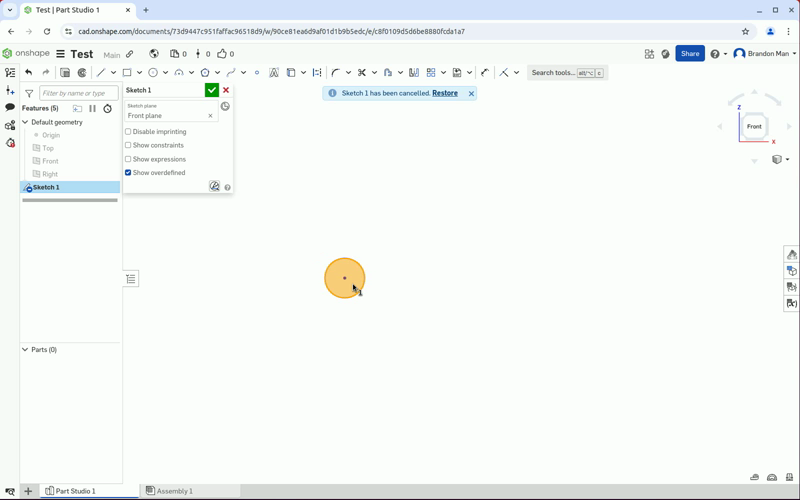
scroll(-6)
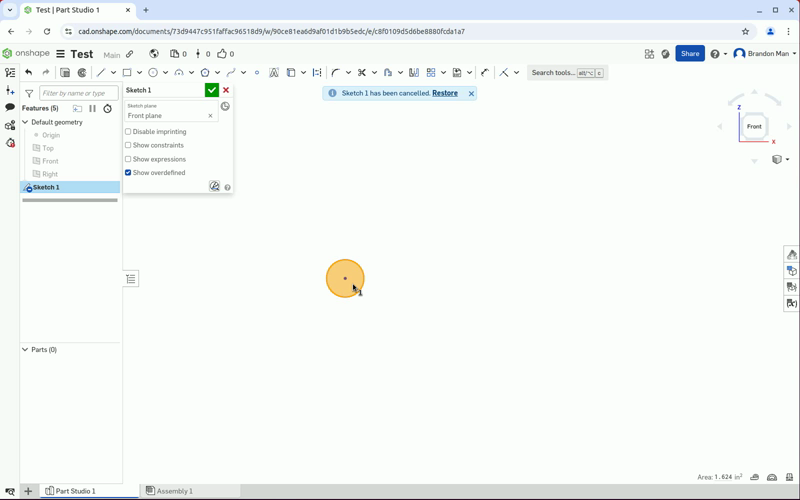
scroll(-6)
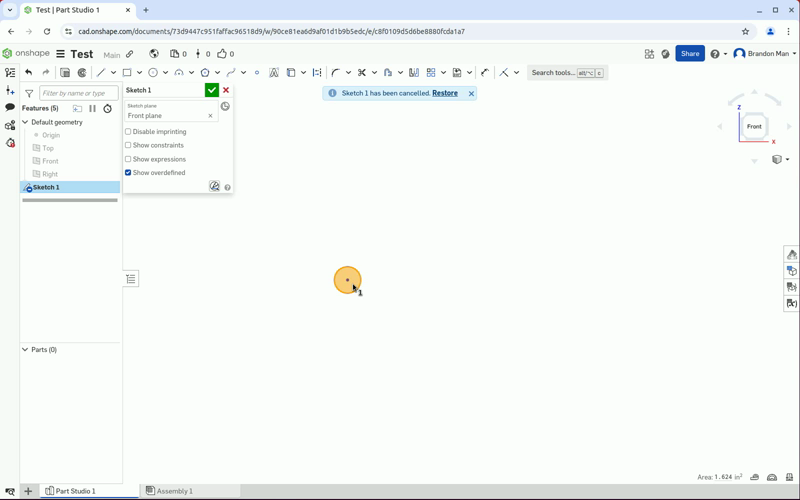
scroll(-6)
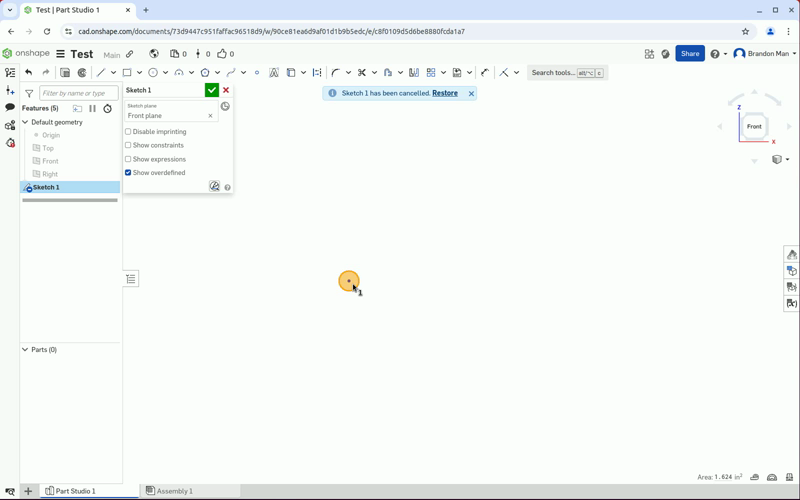
scroll(-6)
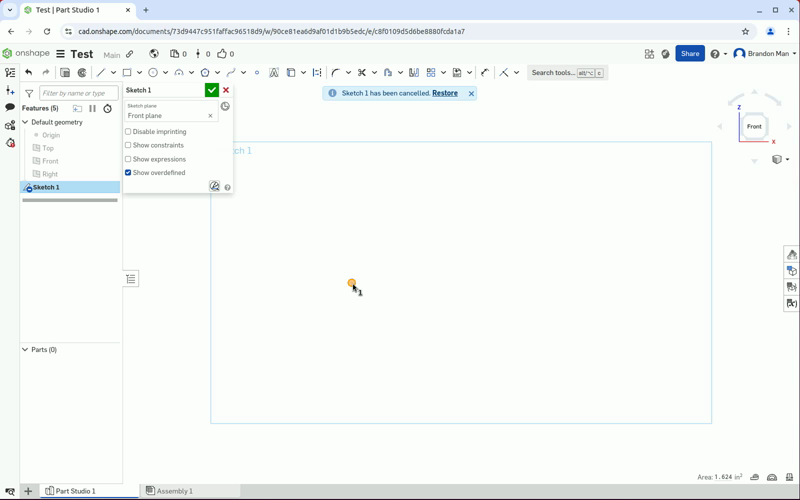
mouse_move(73, 352)
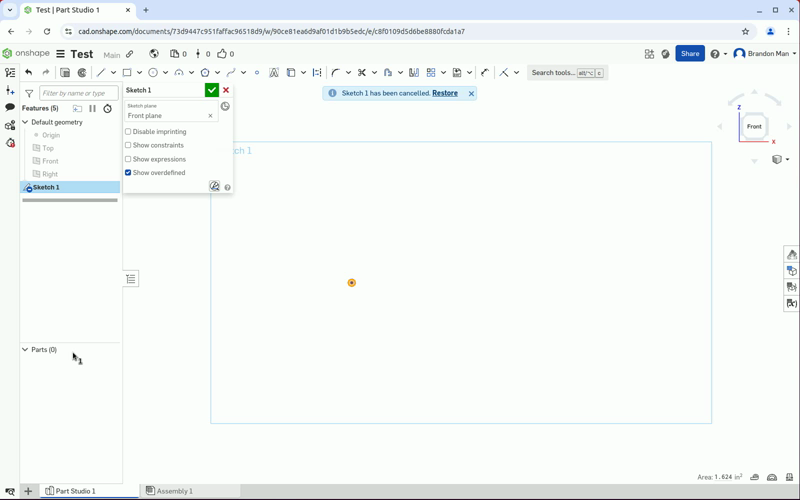
key(shift+y)
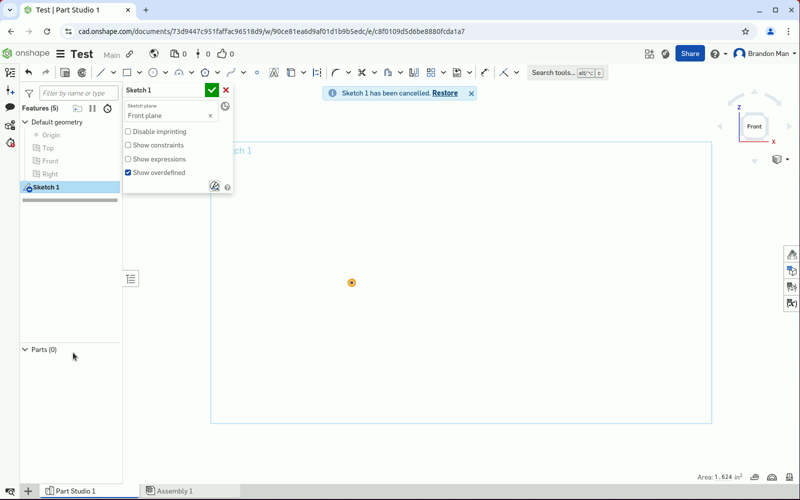
key(shift+e)
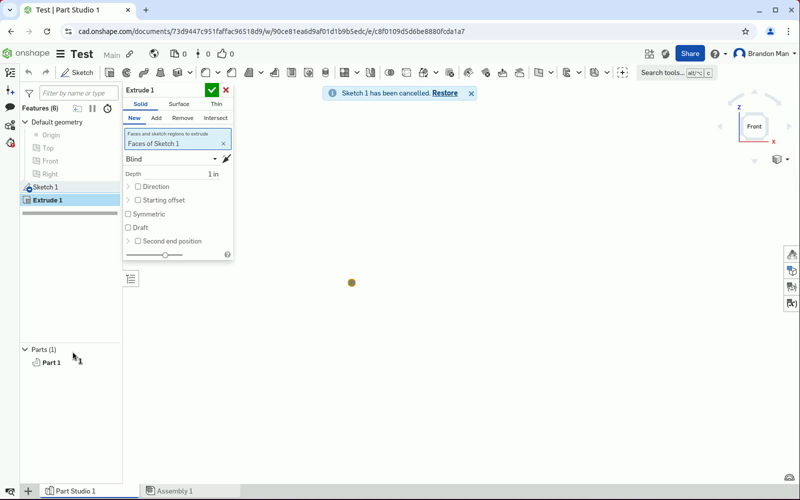
mouse_move(143, 106)
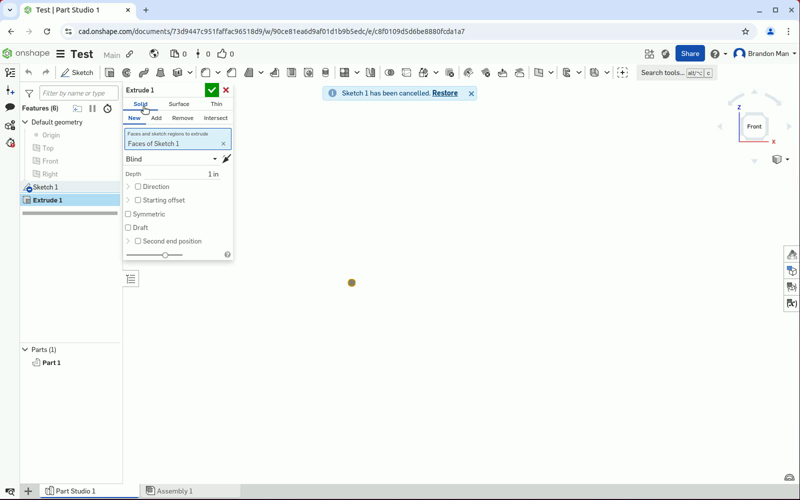
click(143, 106)
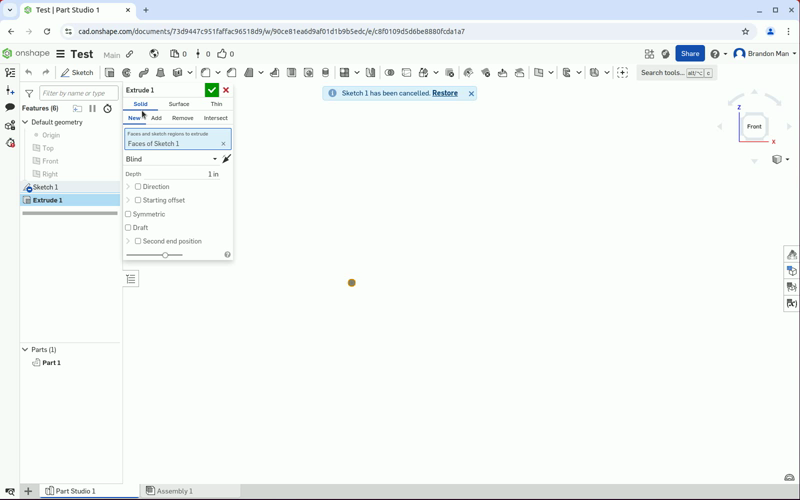
mouse_move(137, 120)
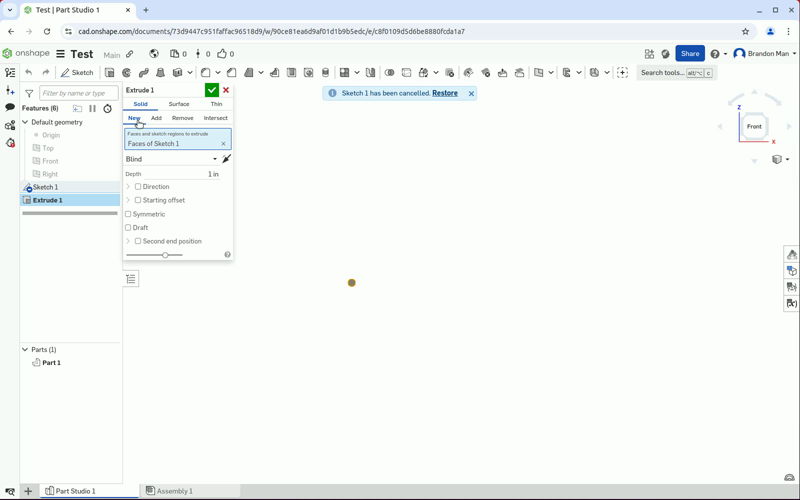
click(137, 120)
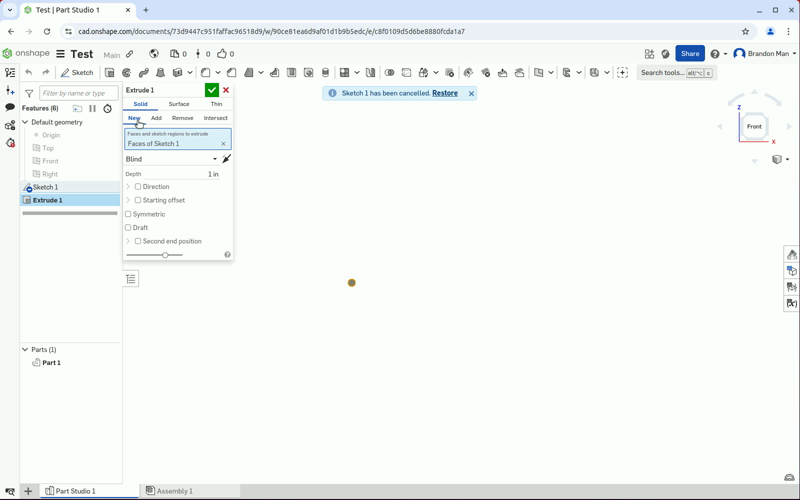
key(tab, 4)
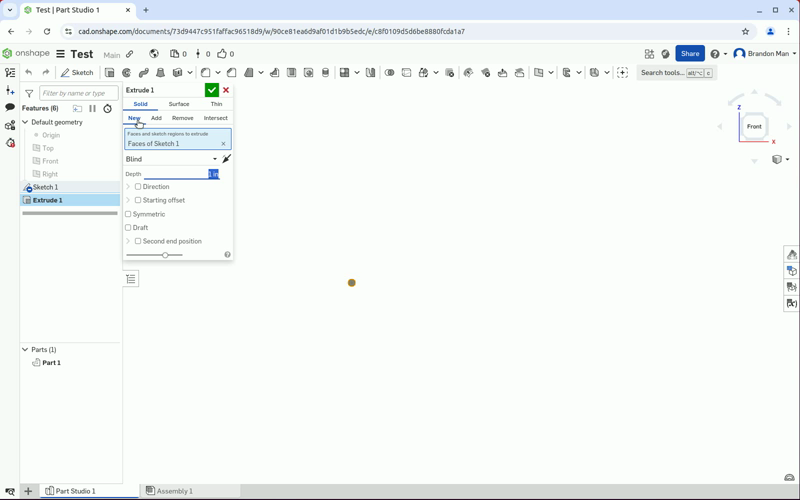
text(20.701)
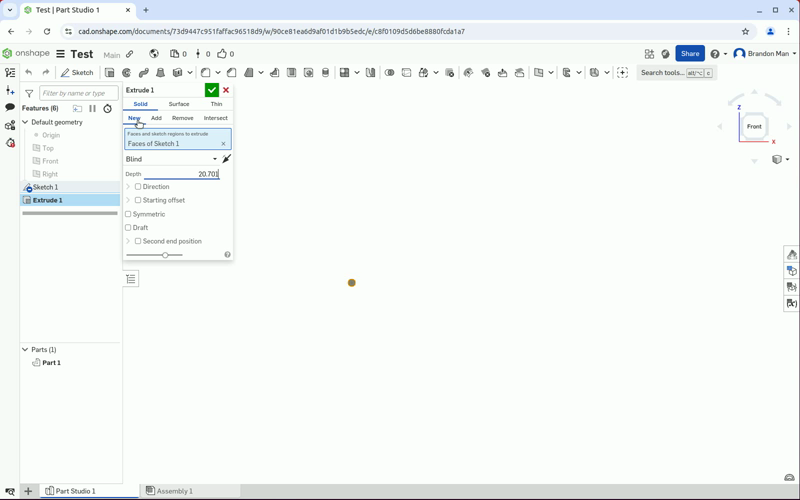
key(enter)
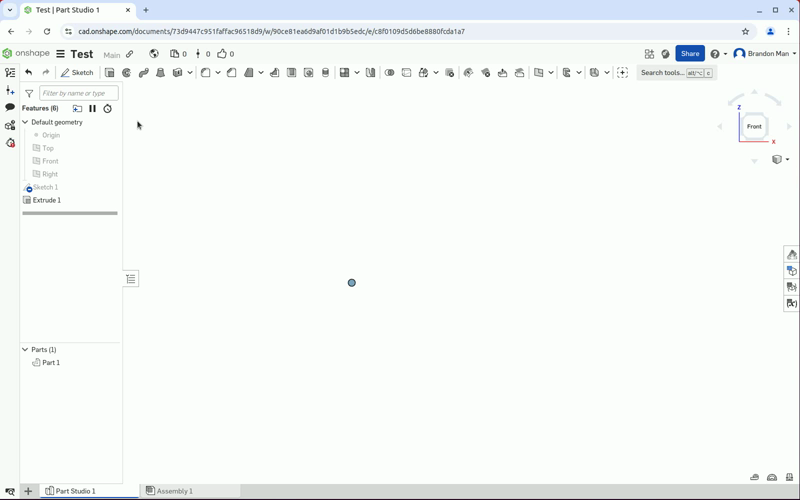
key(shift+h)
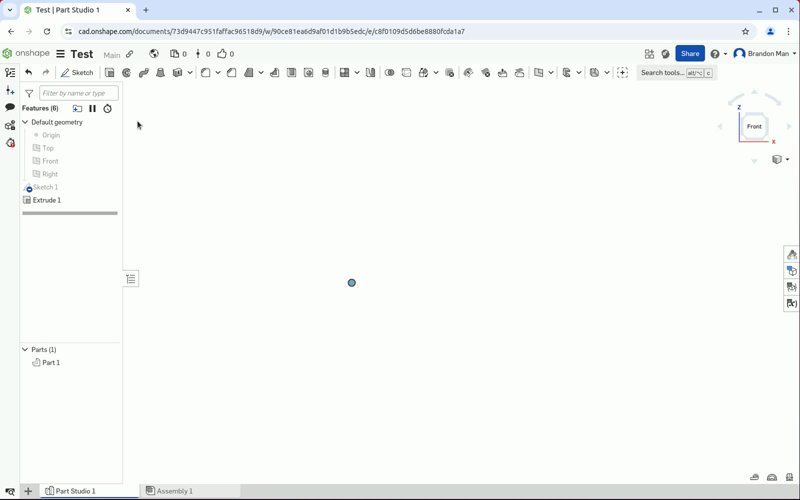
key(shift+h)
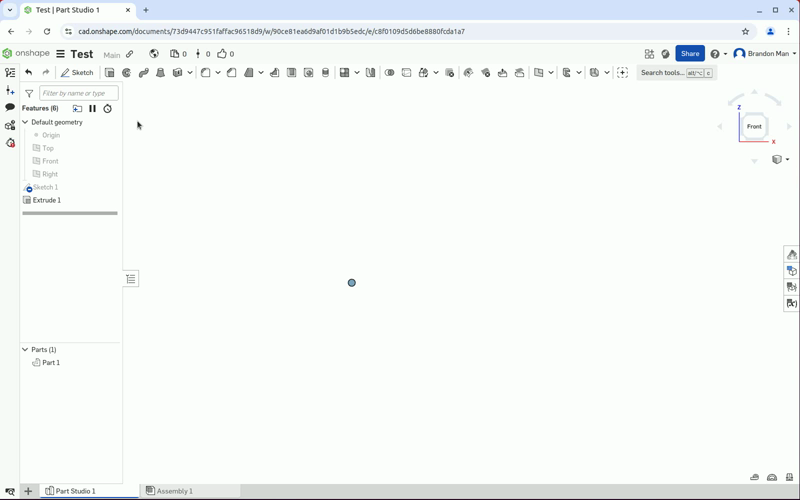
mouse_move(73, 189)
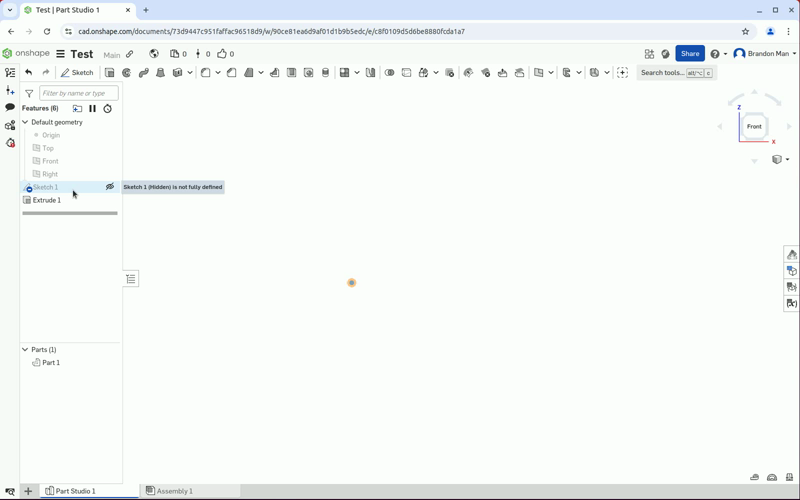
click(73, 189)
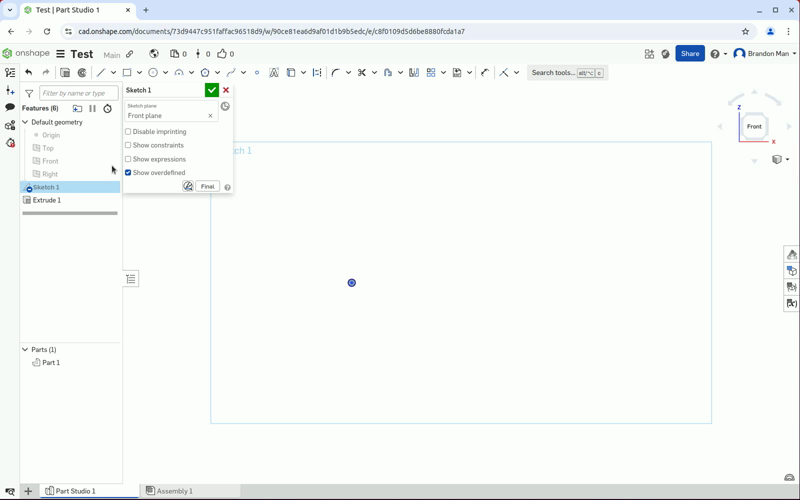
mouse_move(229, 92)
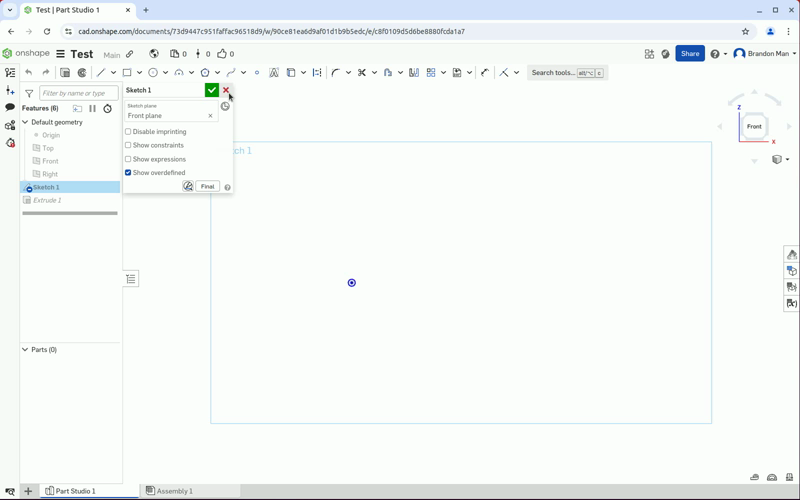
click(229, 92)
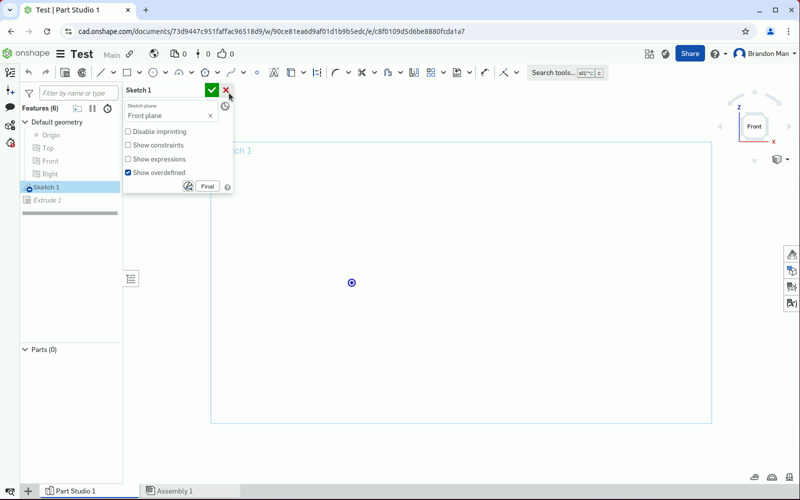
key(shift+s)
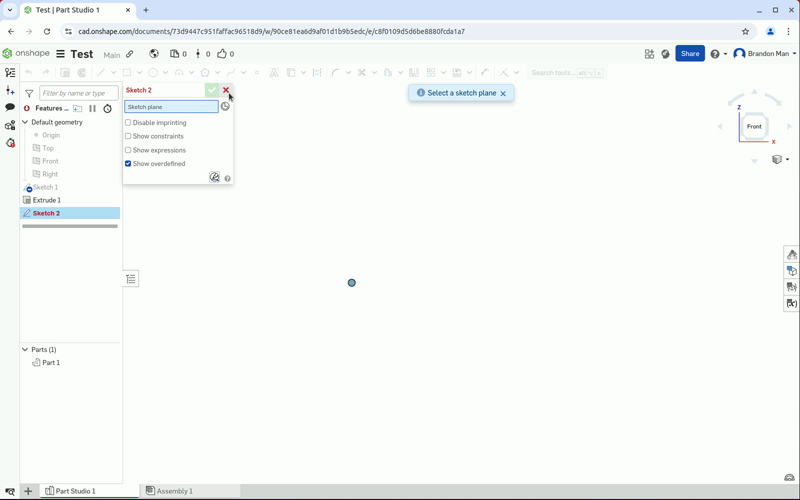
mouse_move(73, 163)
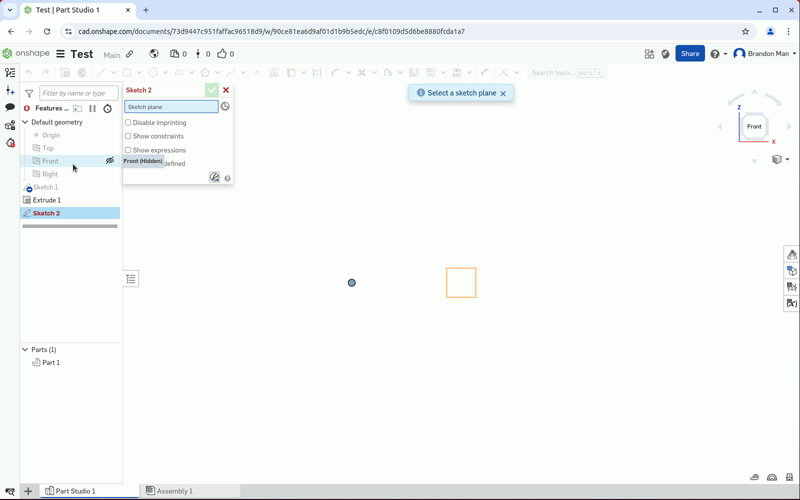
click(73, 163)
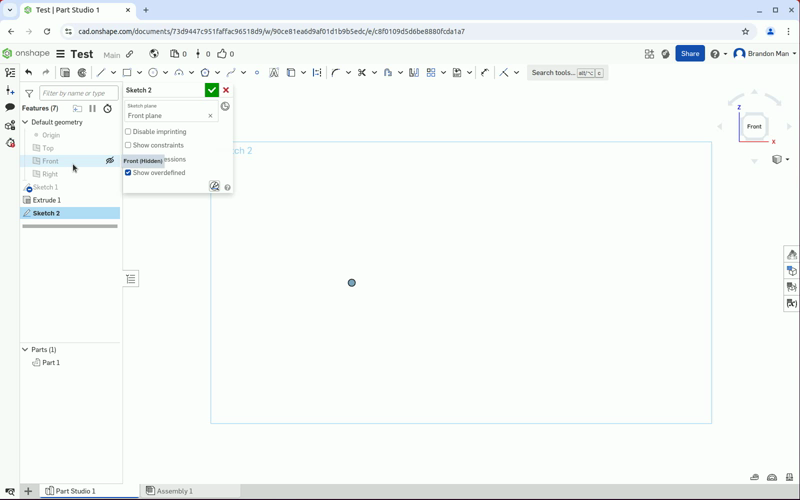
mouse_move(73, 352)
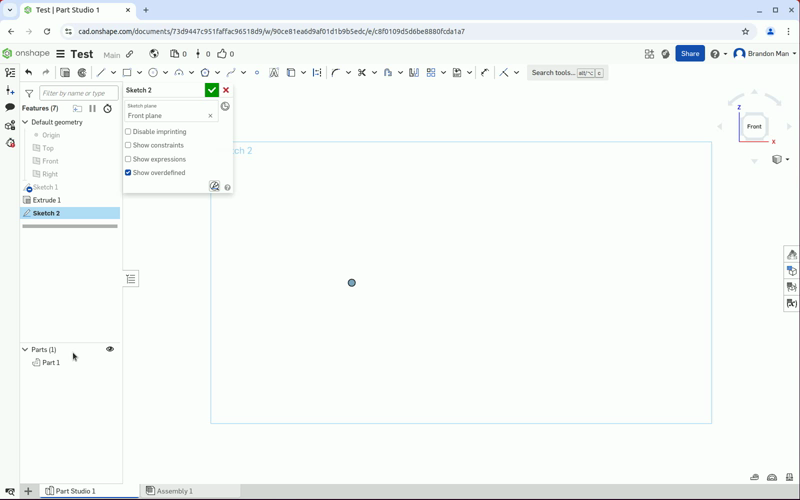
key(y)
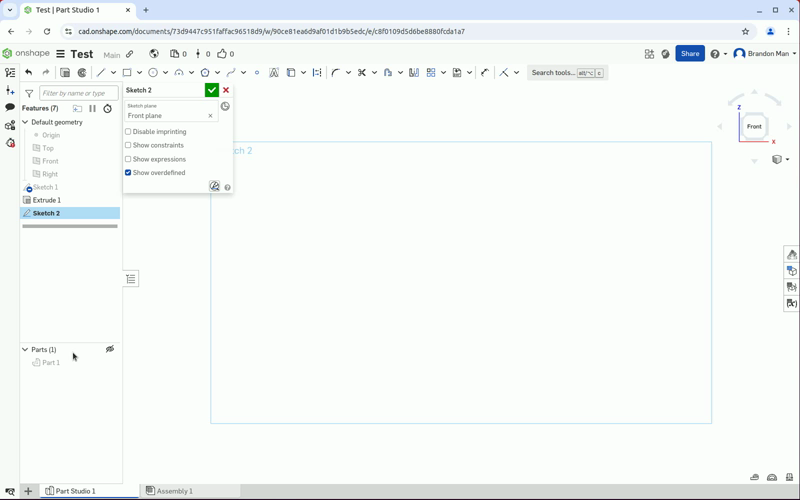
key(c)
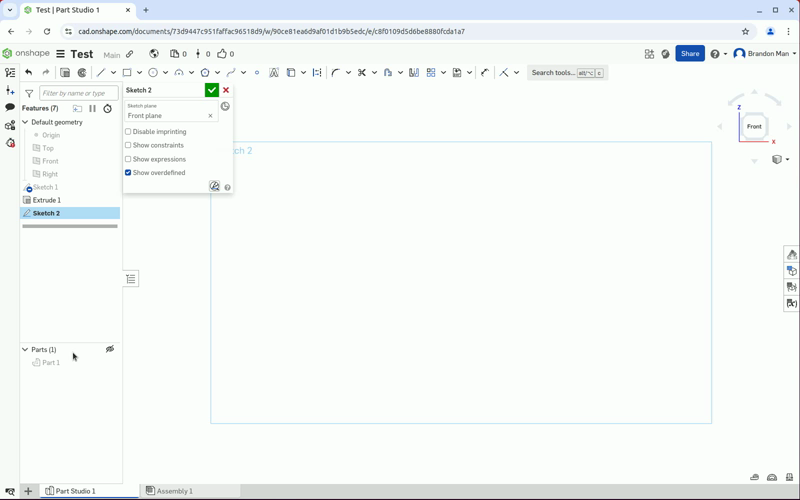
key_down(shift)
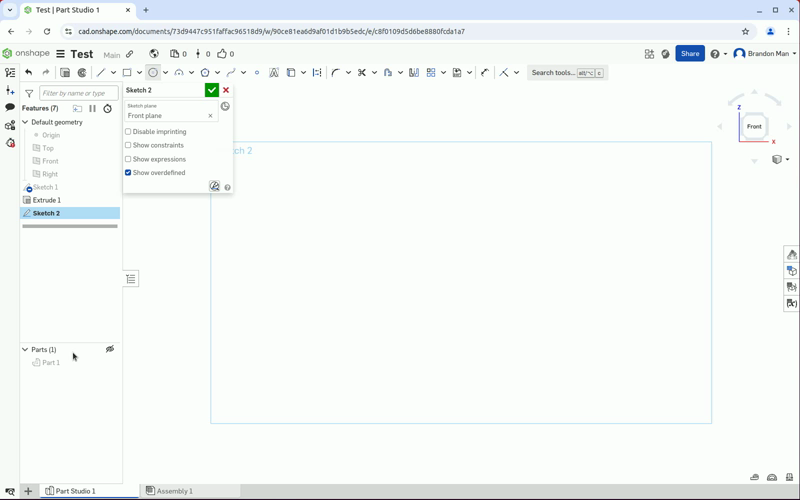
mouse_move(542, 282)
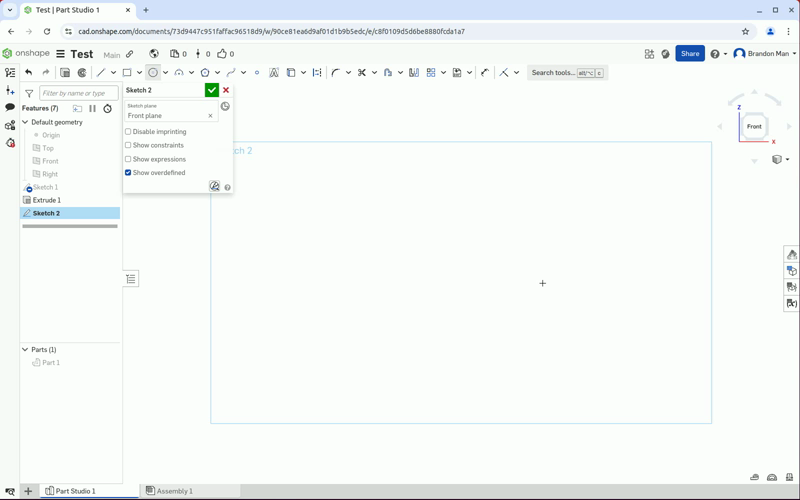
click(542, 282)
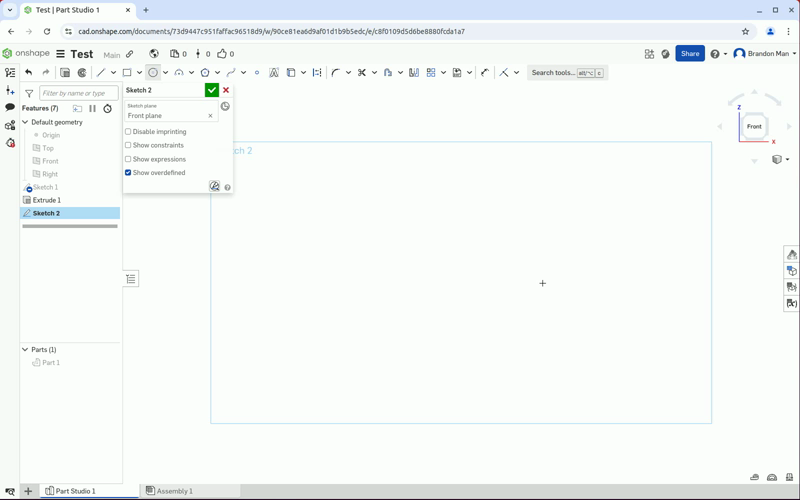
key_up(shift)
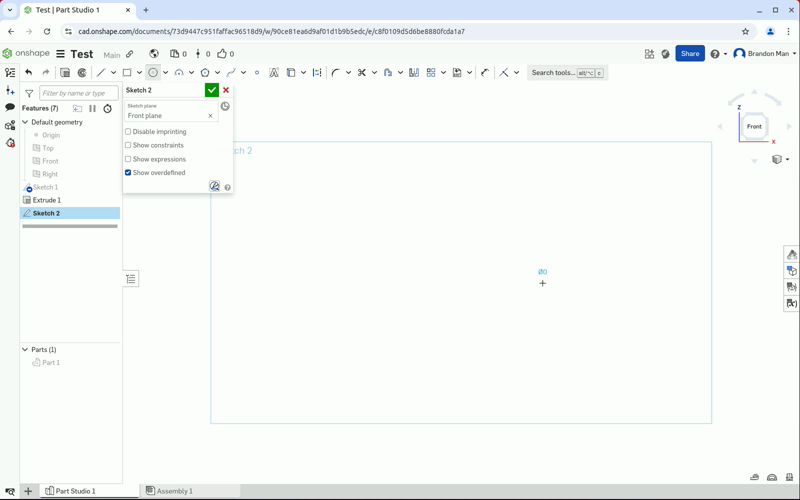
mouse_move(546, 282)
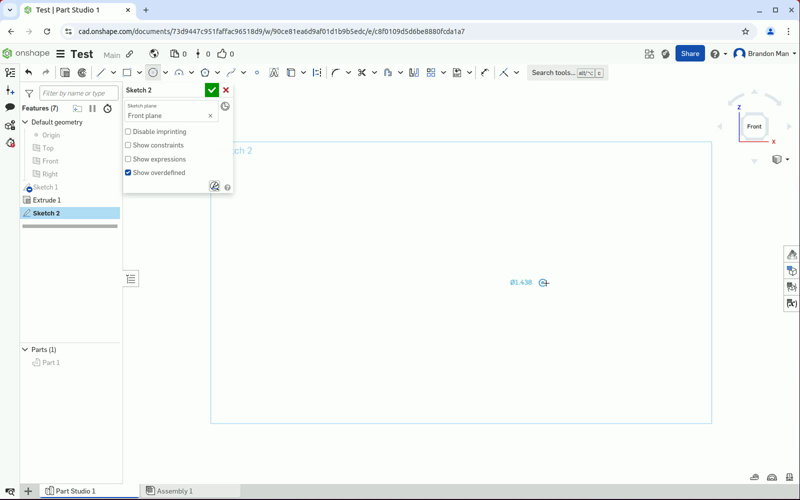
click(546, 282)
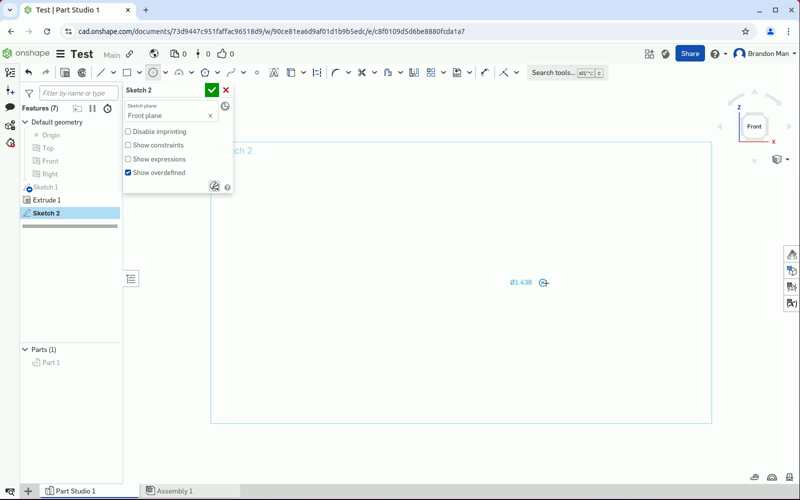
key(esc)
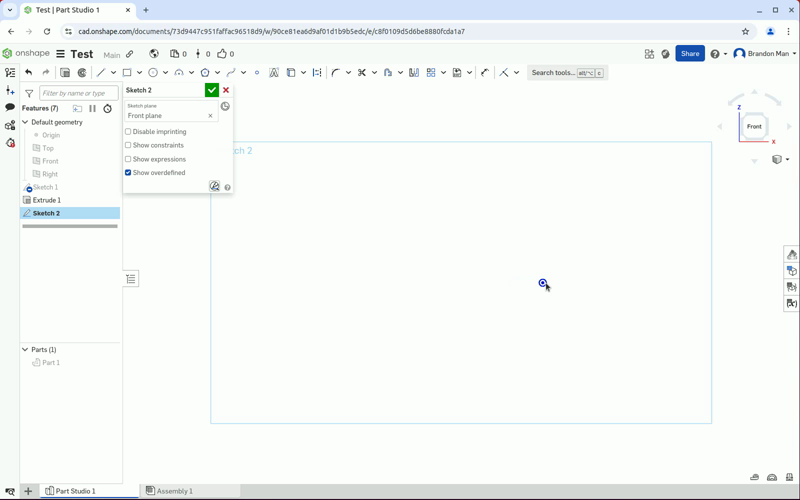
mouse_move(543, 282)
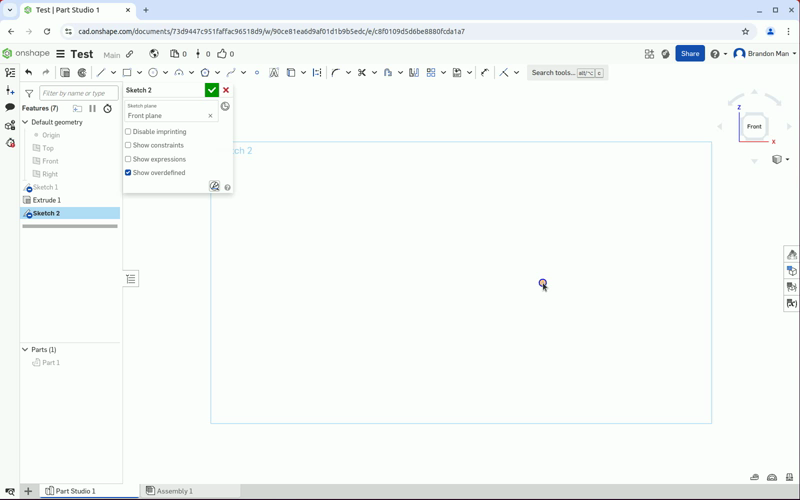
scroll(6)
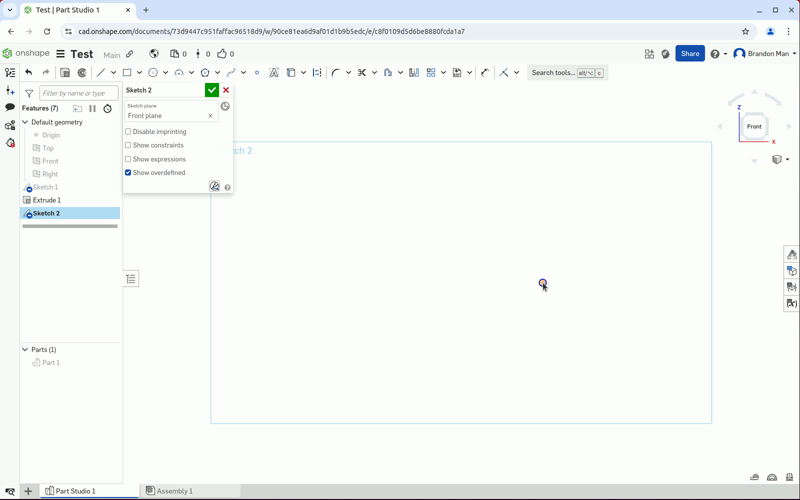
scroll(6)
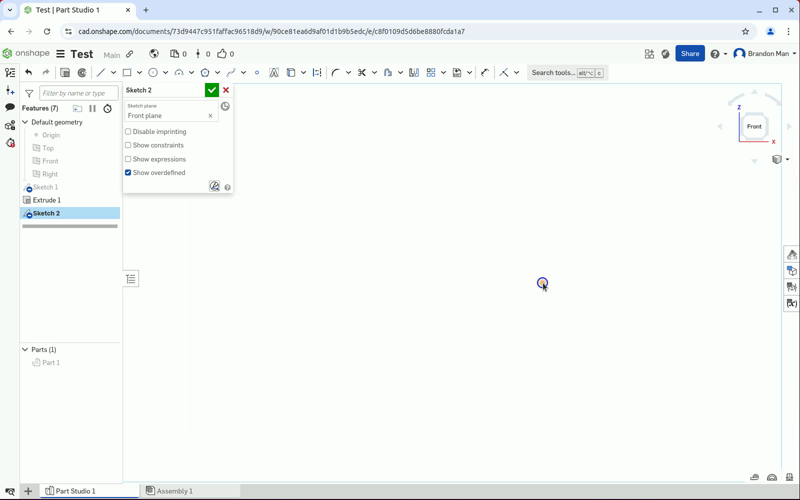
scroll(6)
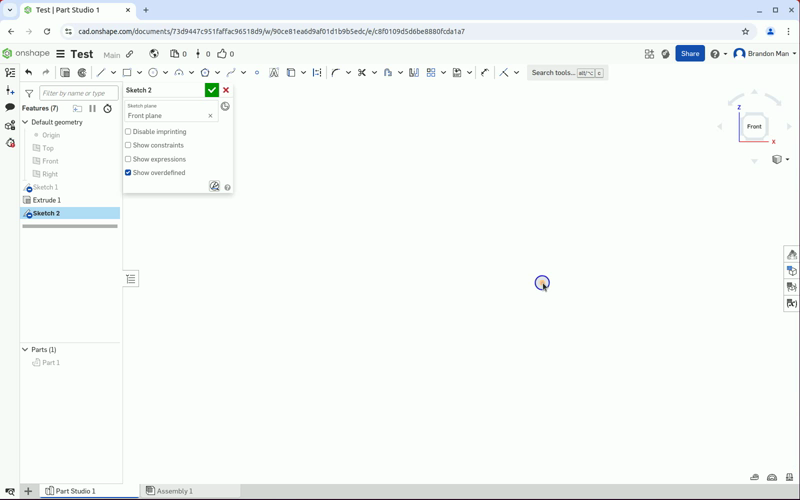
scroll(6)
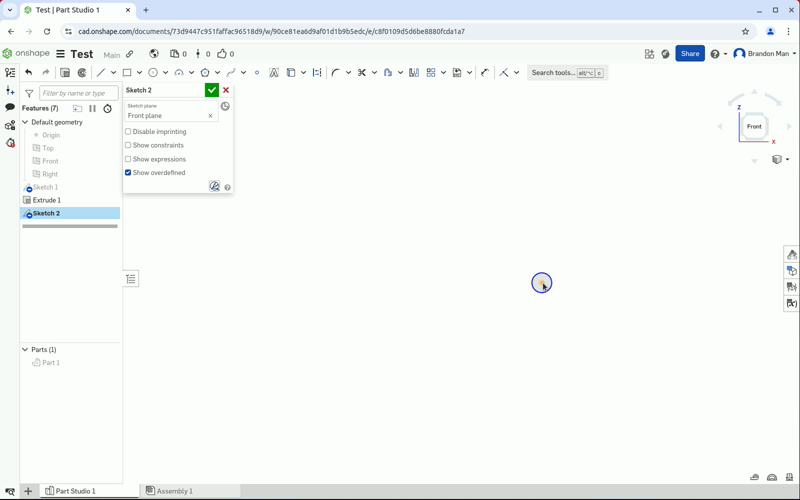
scroll(6)
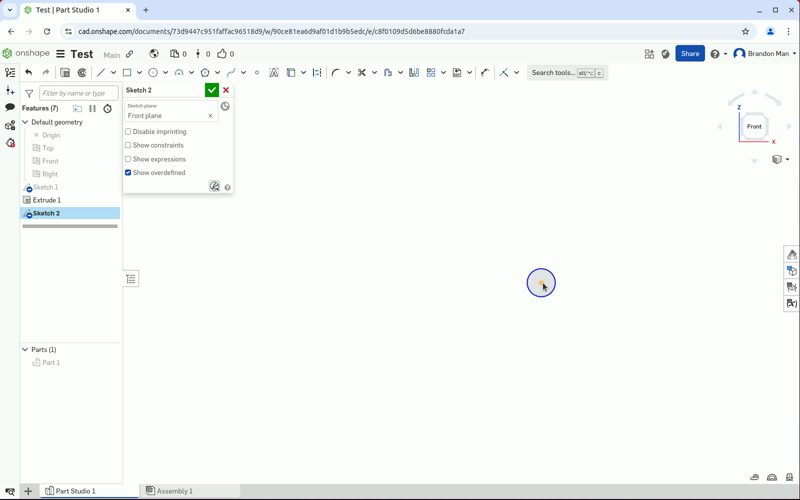
scroll(6)
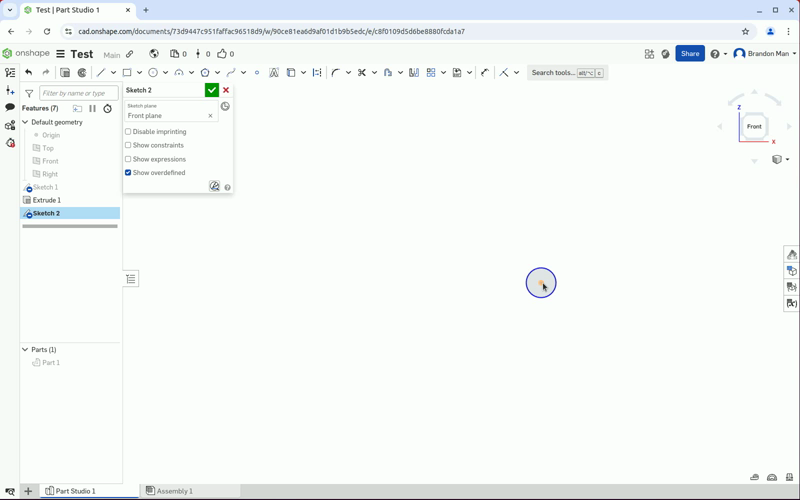
scroll(6)
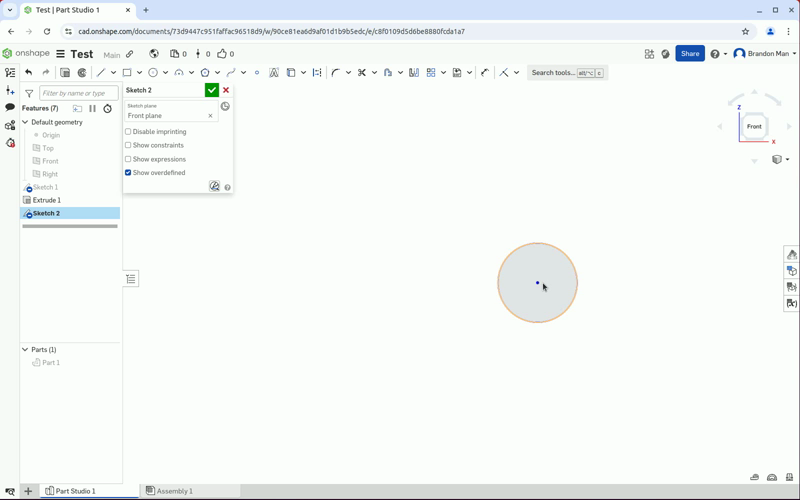
click(543, 282)
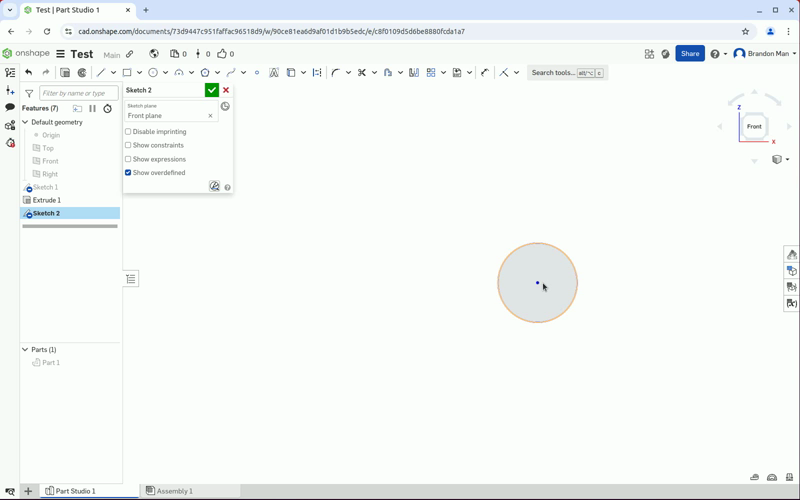
scroll(-6)
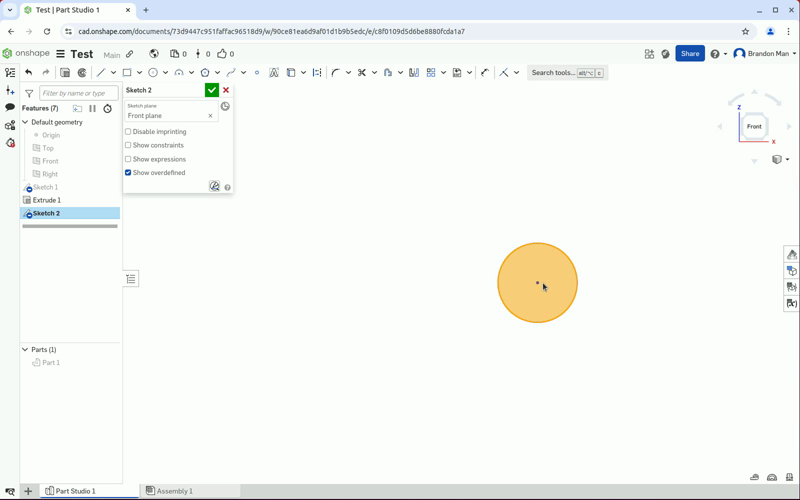
scroll(-6)
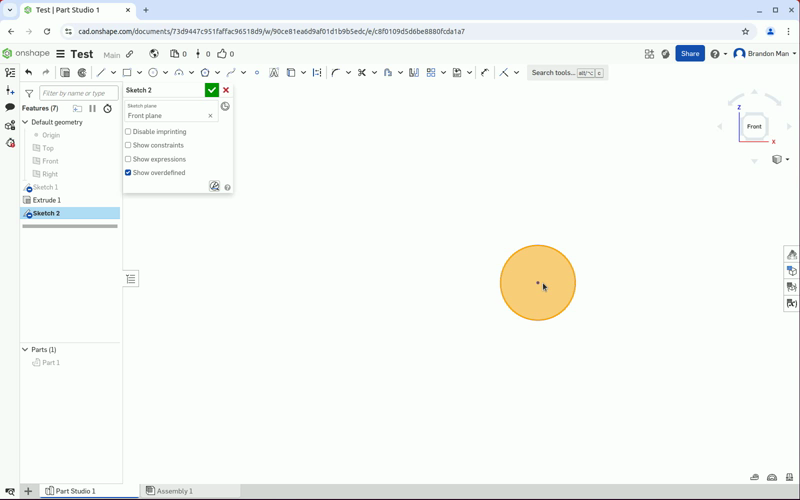
scroll(-6)
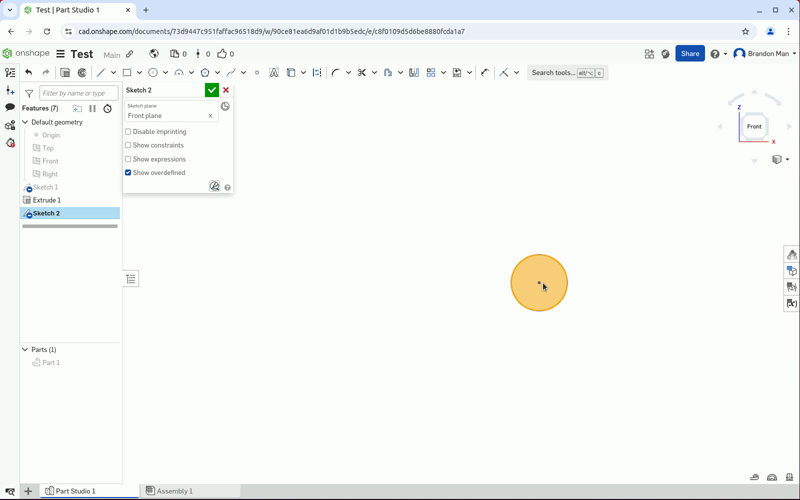
scroll(-6)
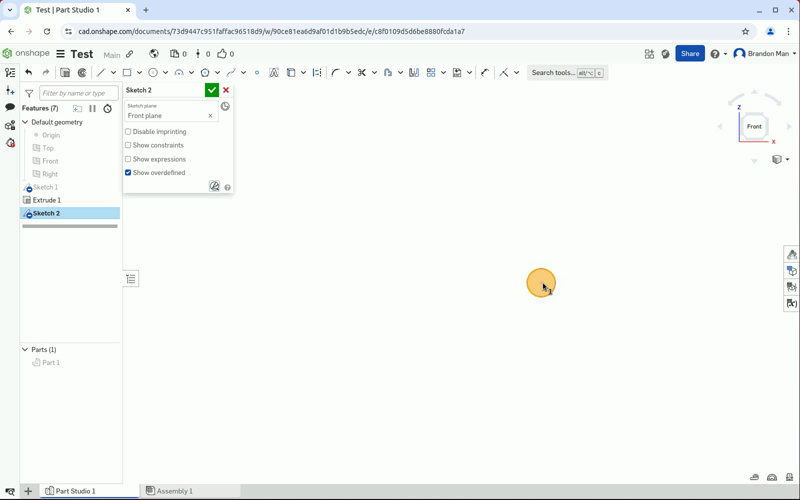
scroll(-6)
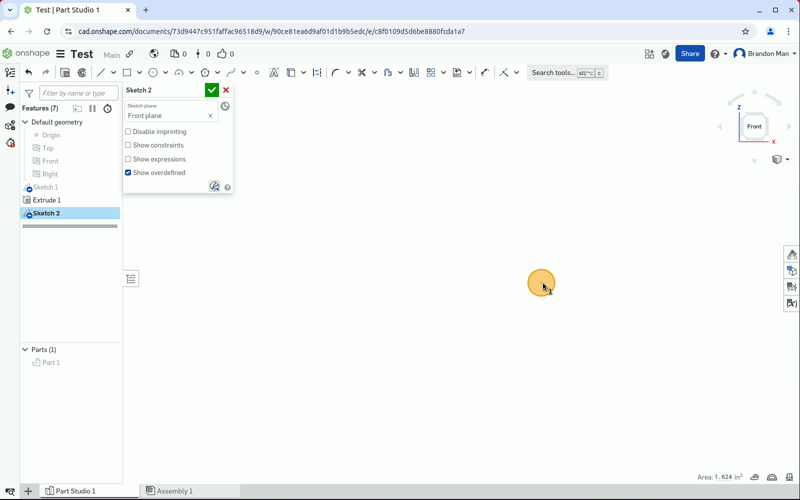
scroll(-6)
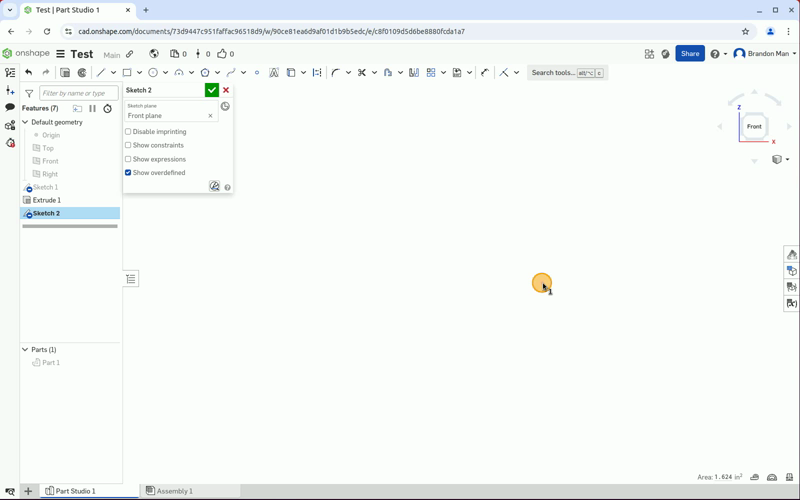
scroll(-6)
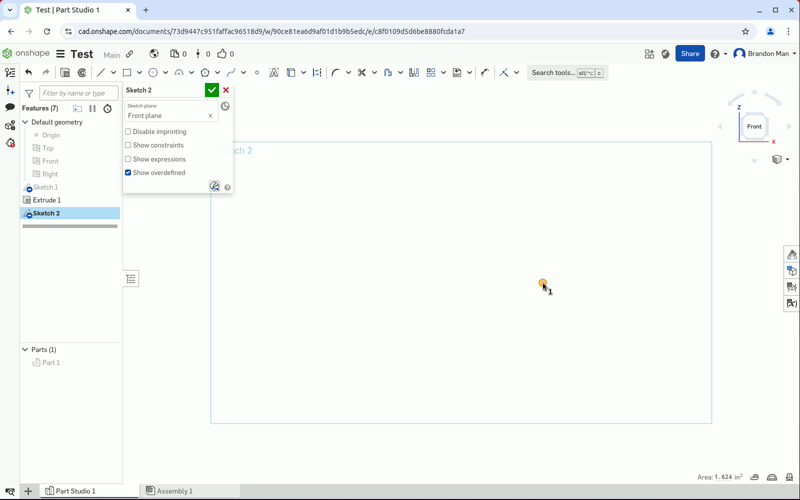
mouse_move(73, 352)
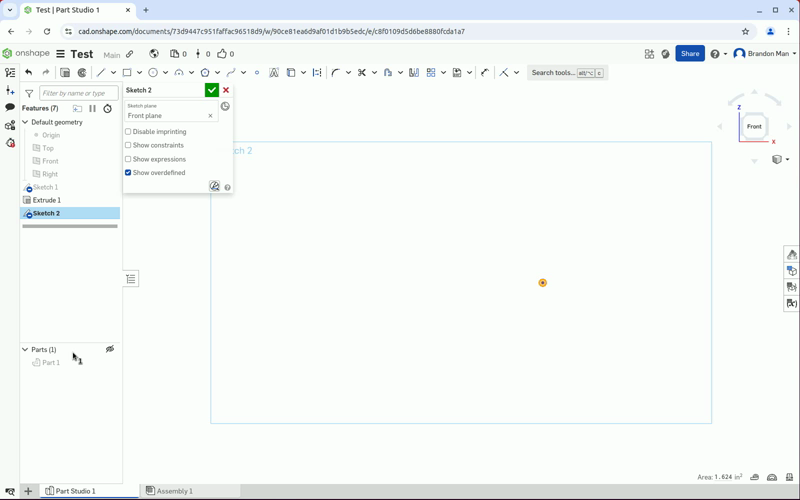
key(shift+y)
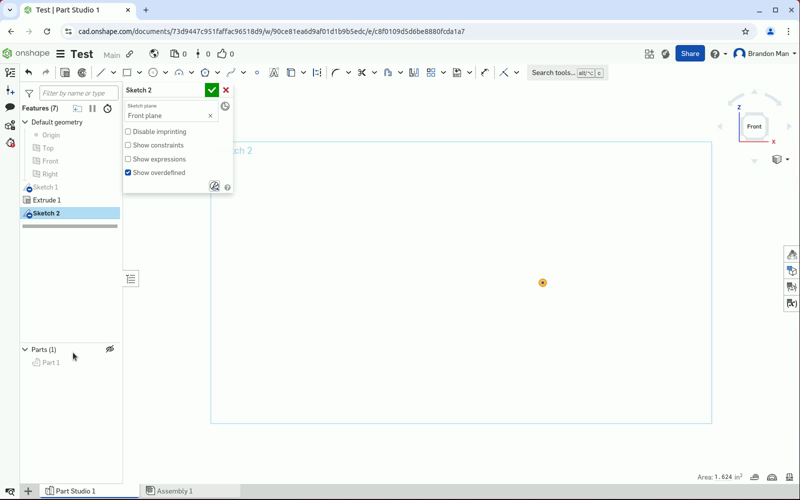
key(shift+e)
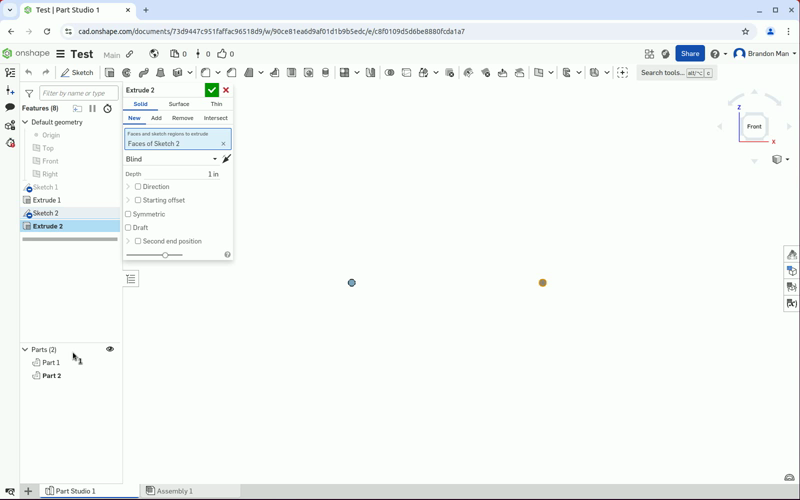
mouse_move(143, 106)
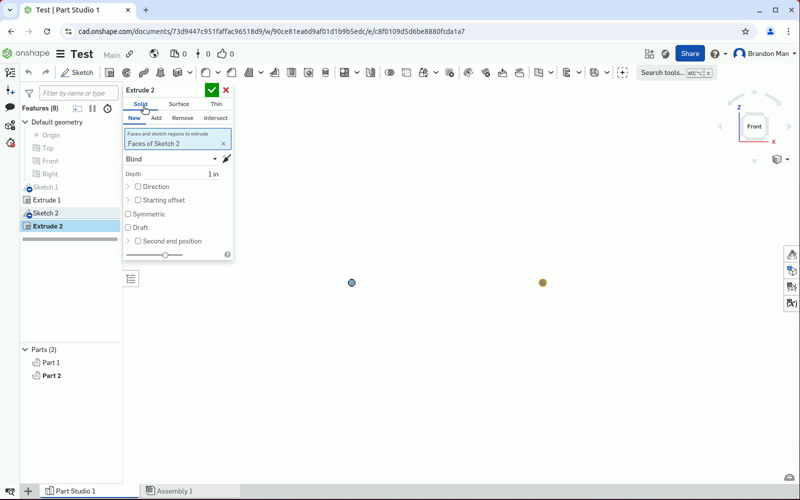
click(143, 106)
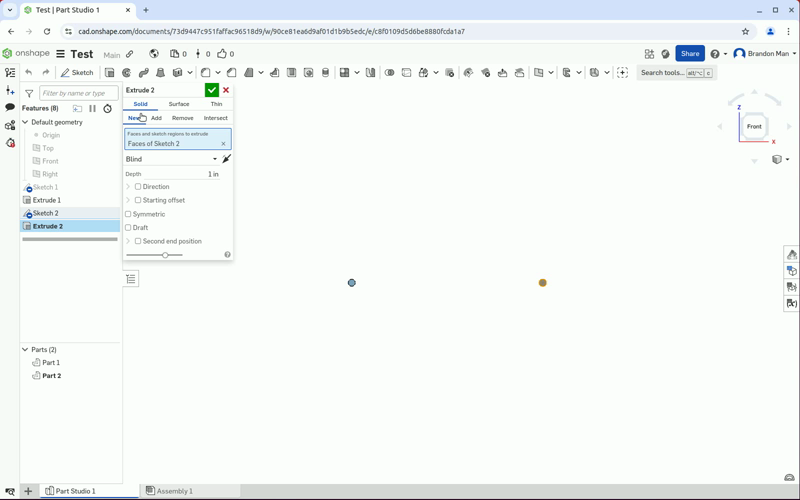
mouse_move(137, 120)
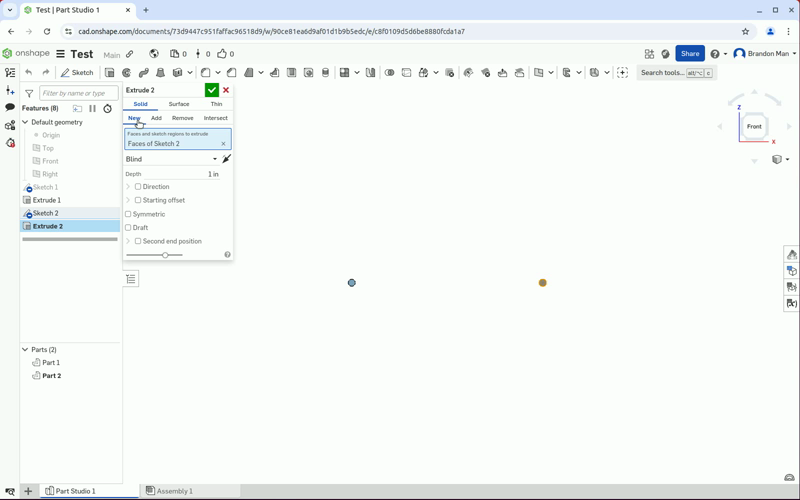
click(137, 120)
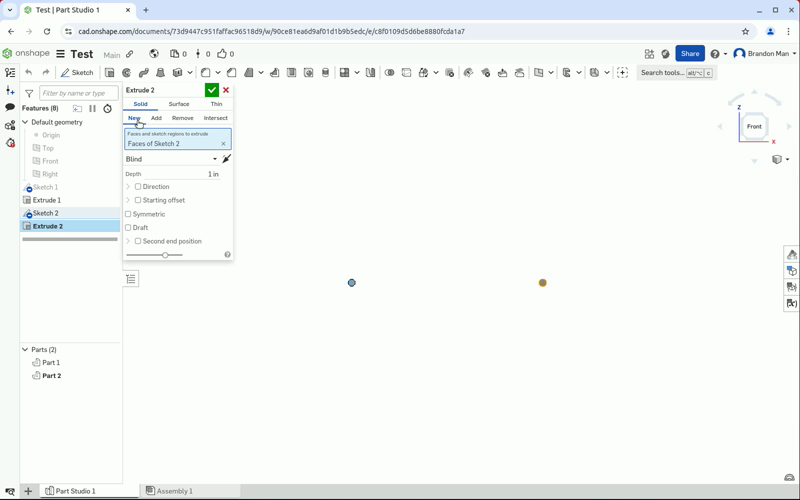
key(tab, 4)
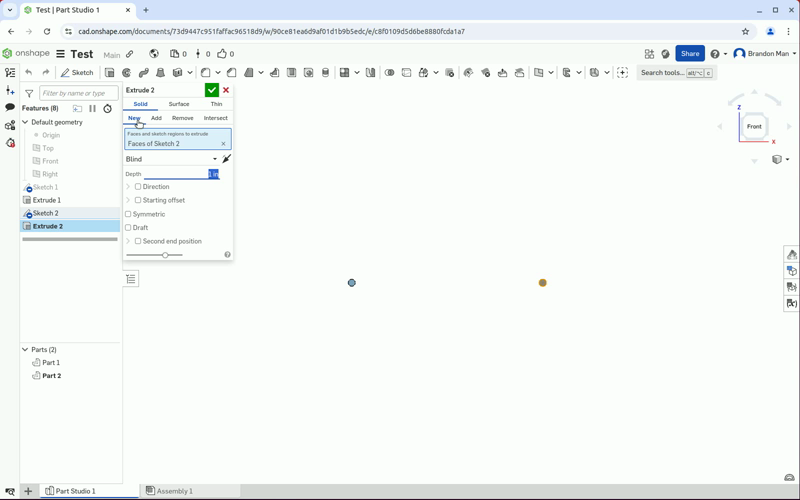
text(23.108)
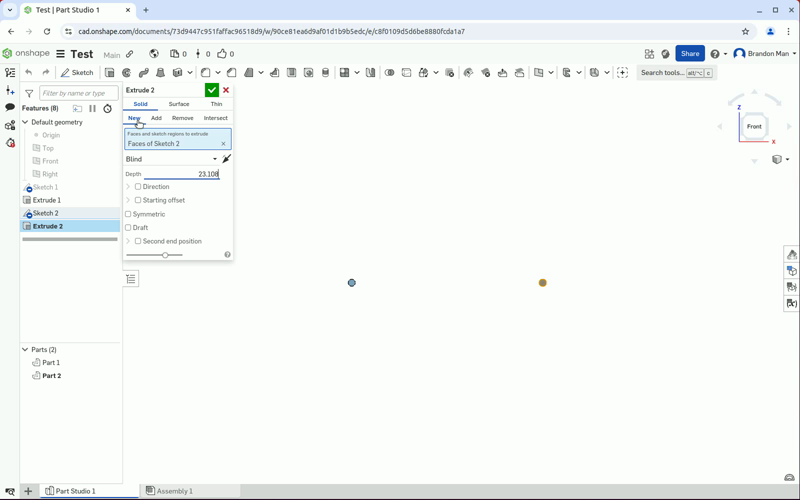
key(enter)
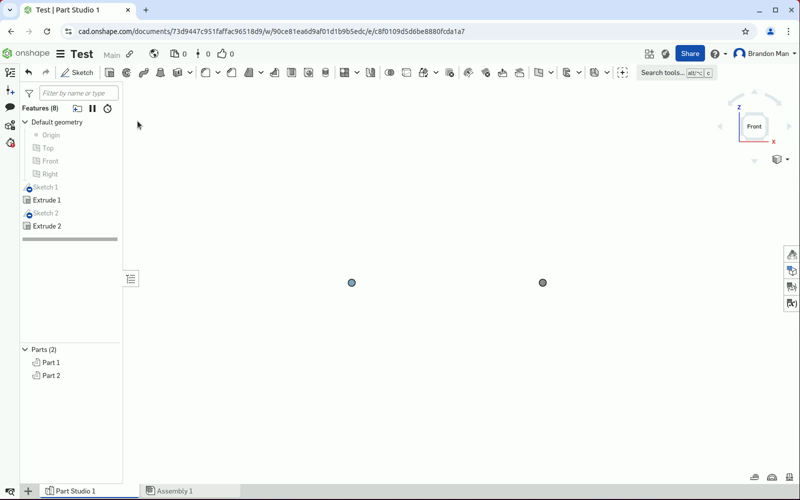
key(shift+h)
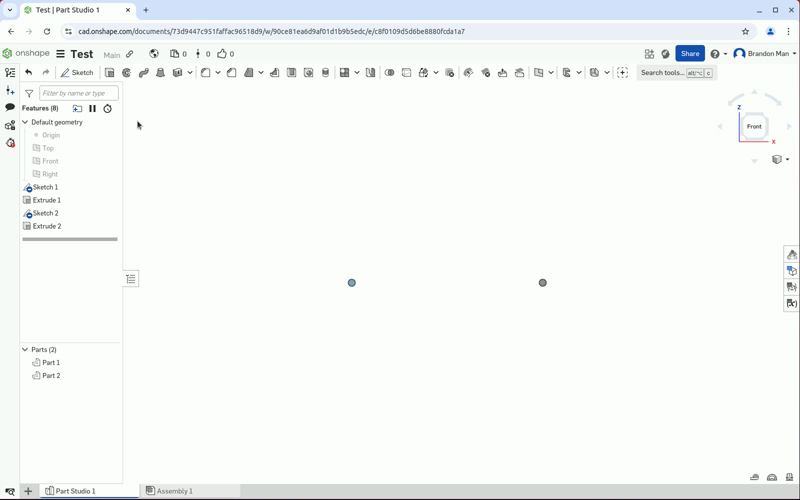
key(shift+h)
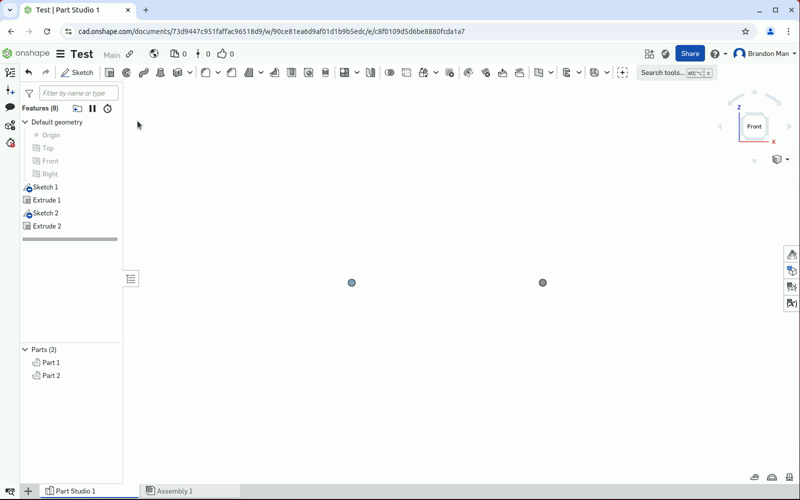
key(shift+7)
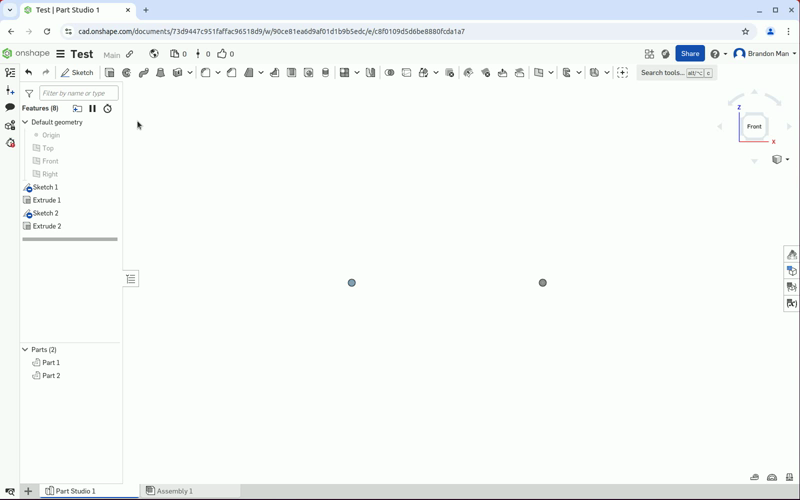
key(left, 2)
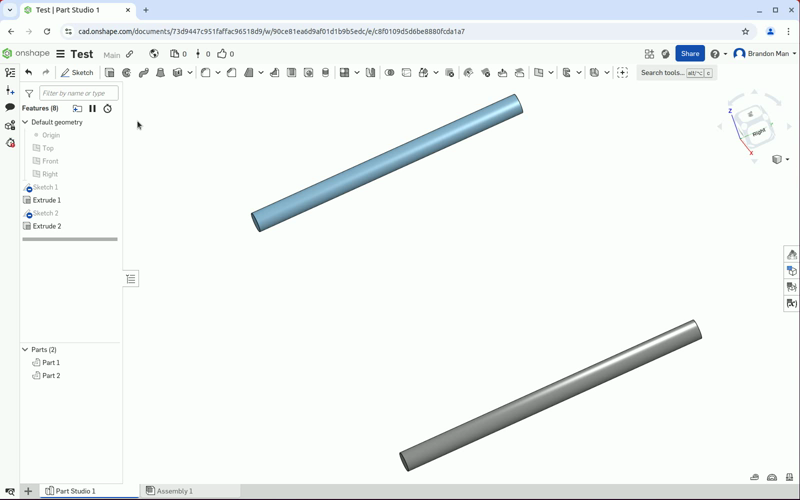
key(down, 2)
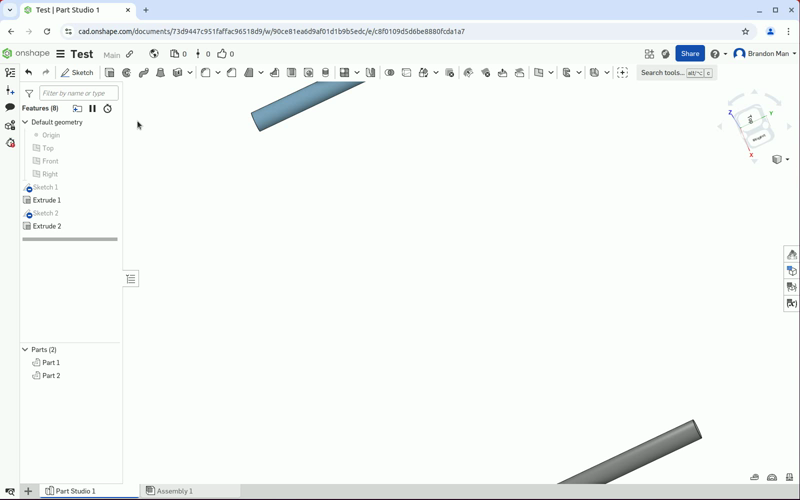
key(up, 2)
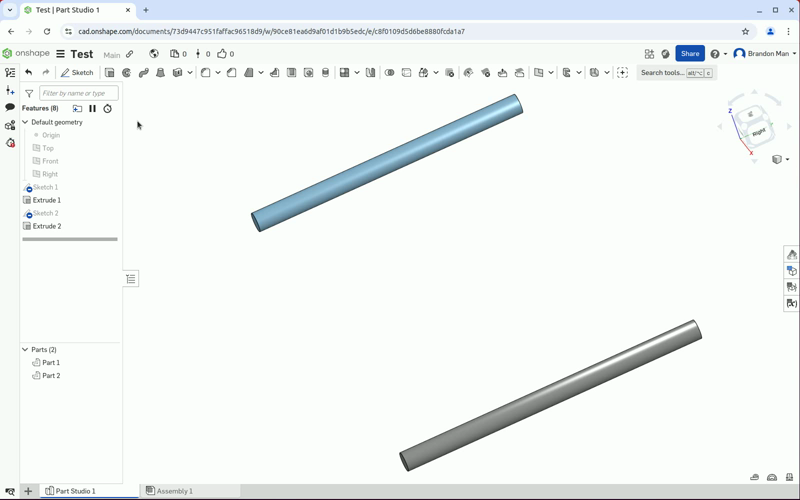
key(right, 2)
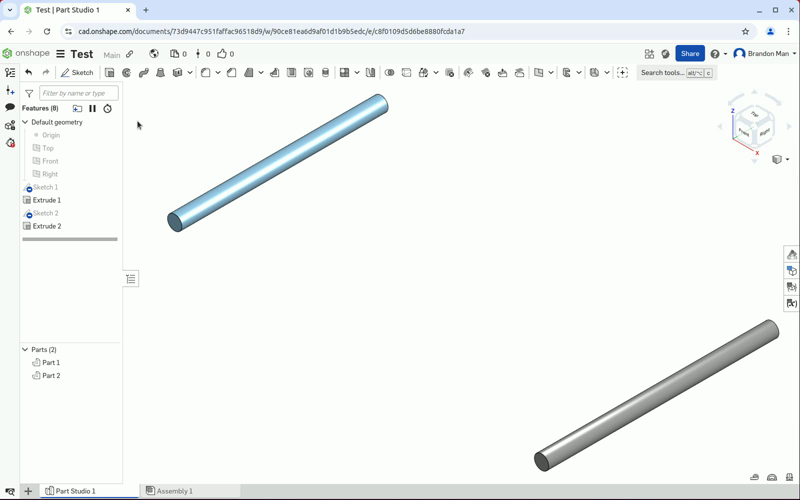
mouse_move(73, 189)
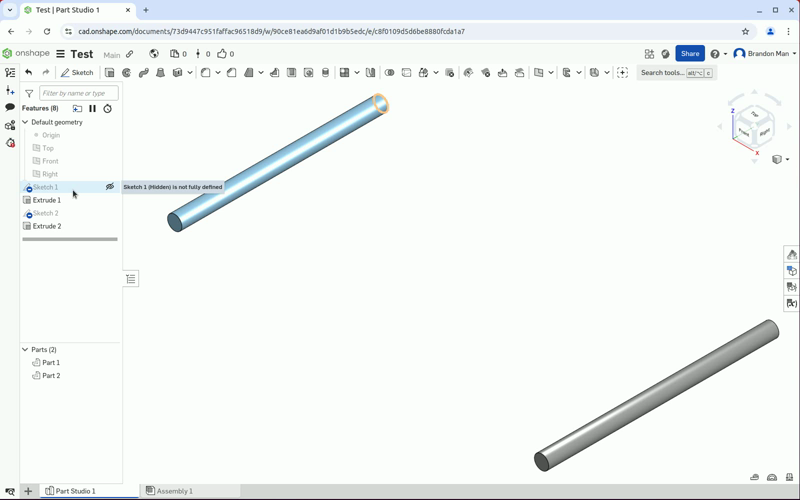
click(73, 189)